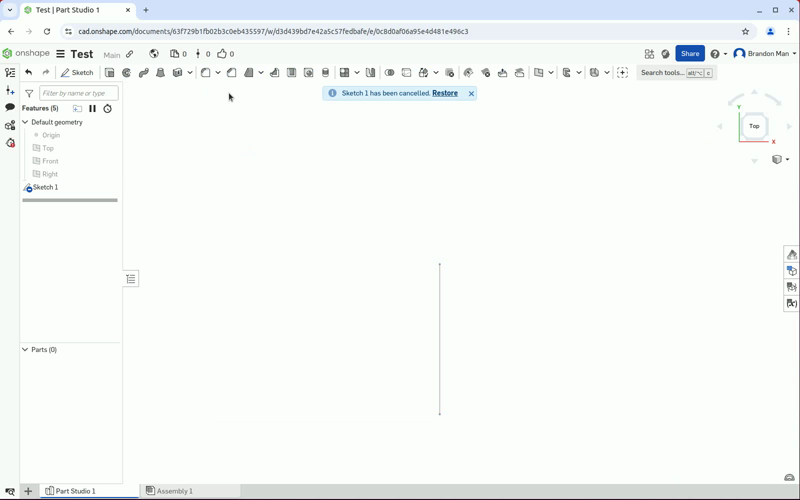
key(shift+h)
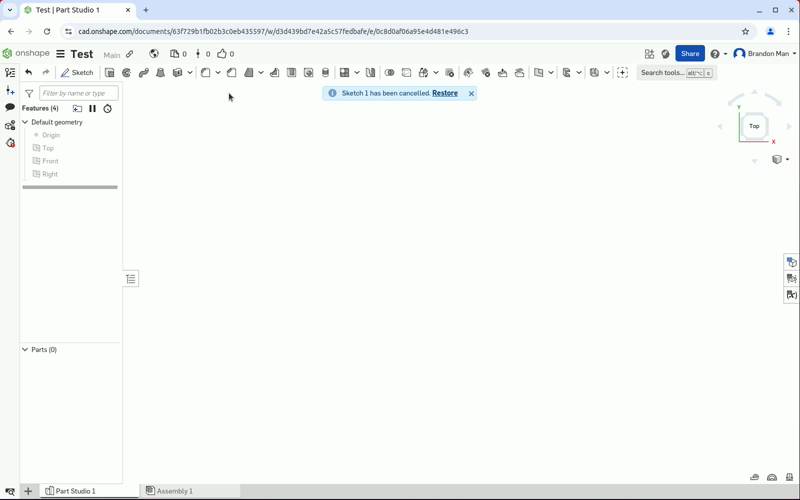
mouse_move(73, 352)
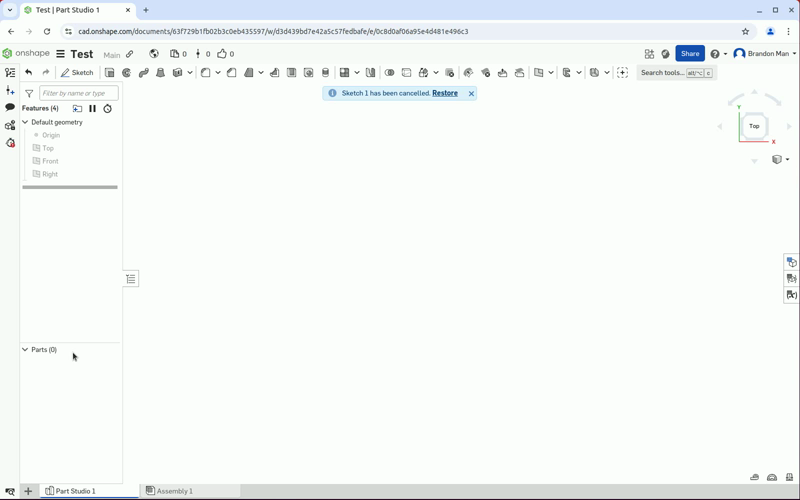
key(y)
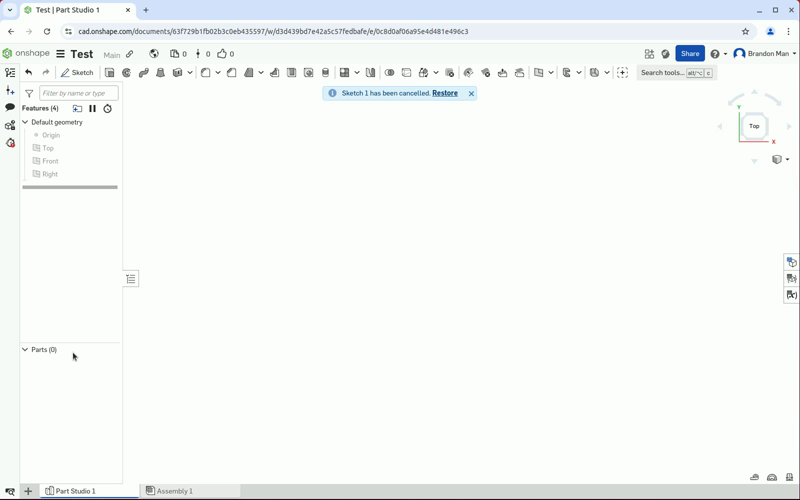
key(shift+p)
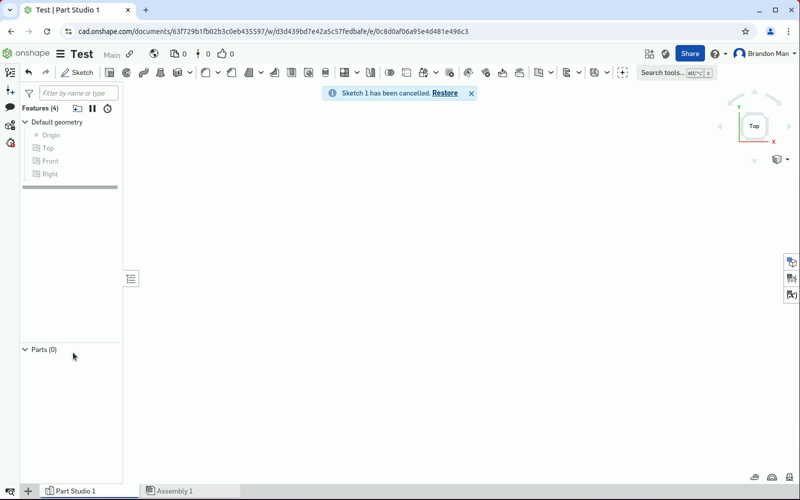
key(space)
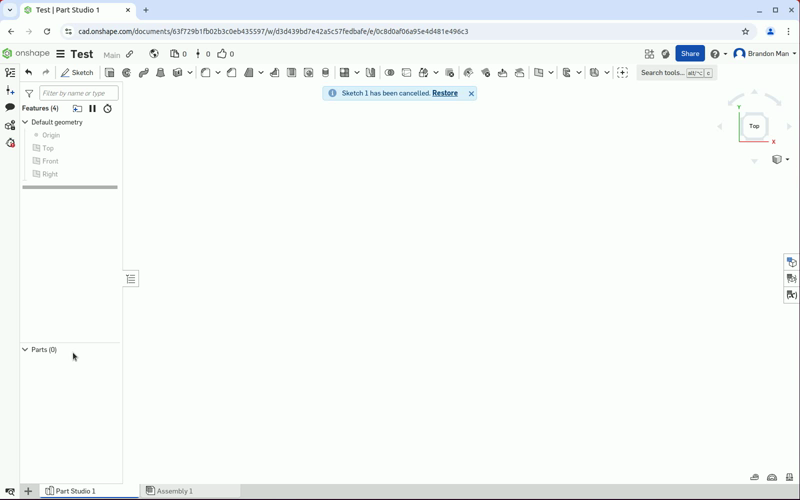
key_down(shift)
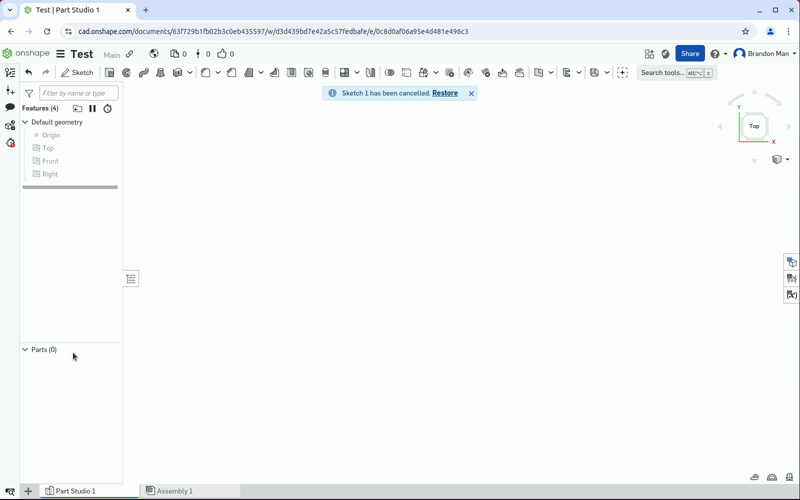
key(up)
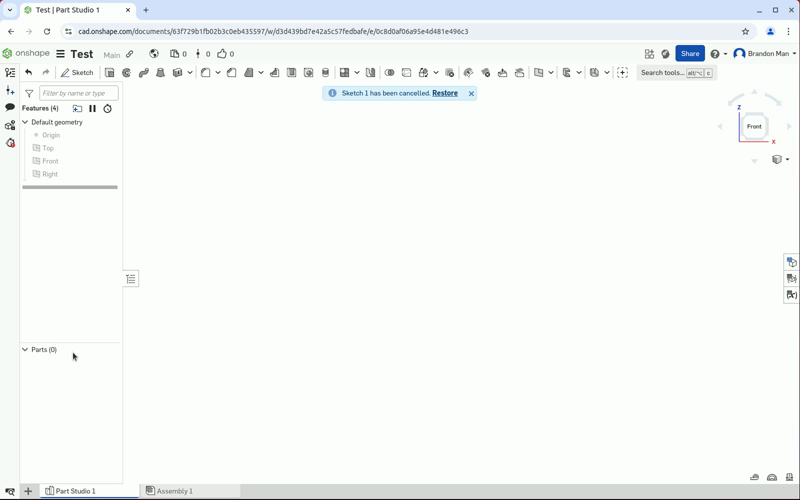
key_up(shift)
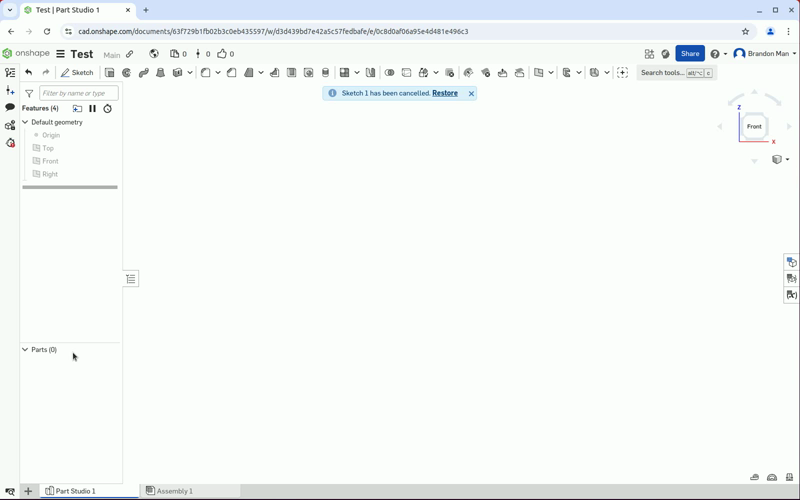
key(space)
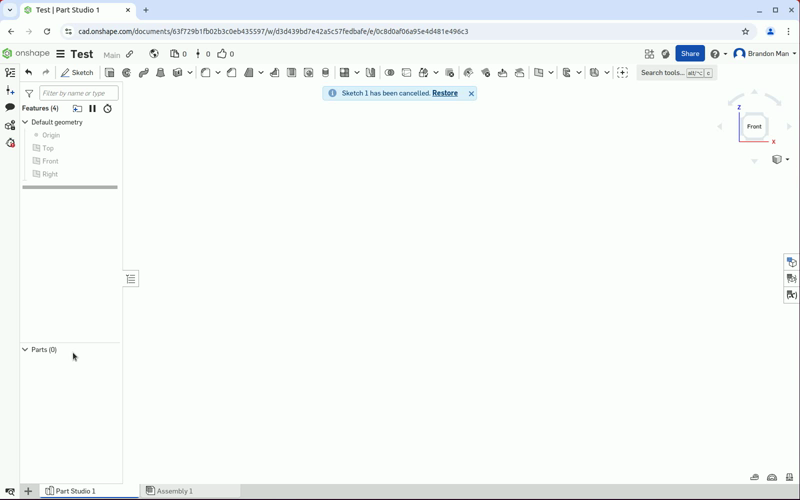
key_down(shift)
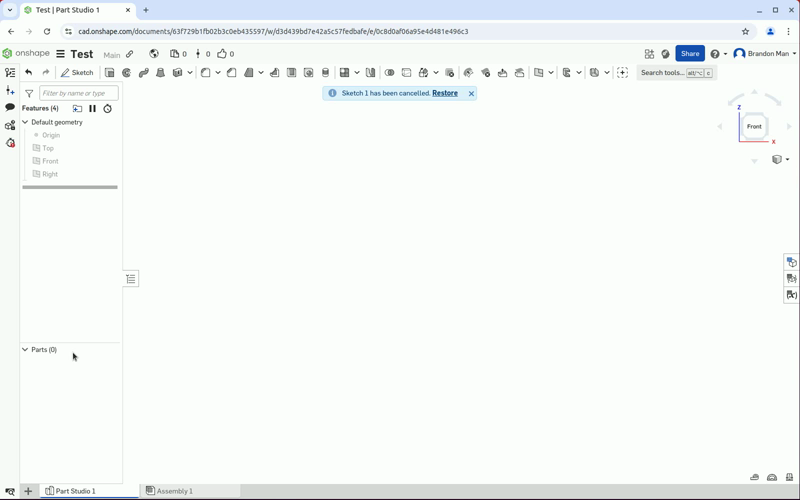
key(left)
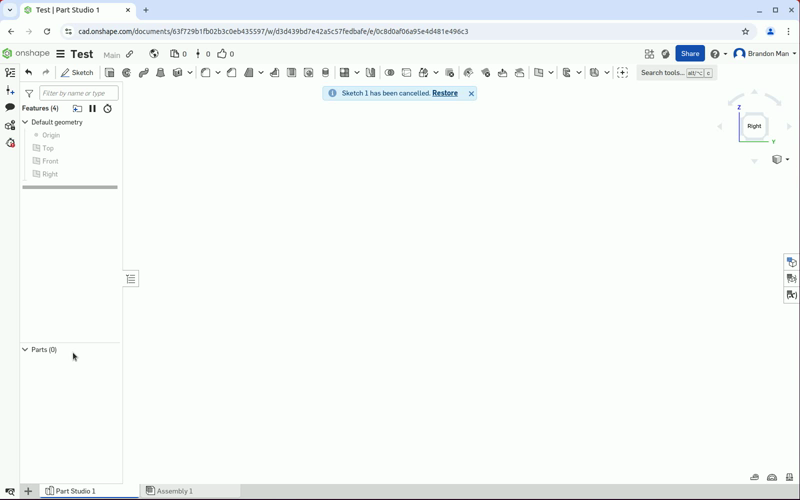
key_up(shift)
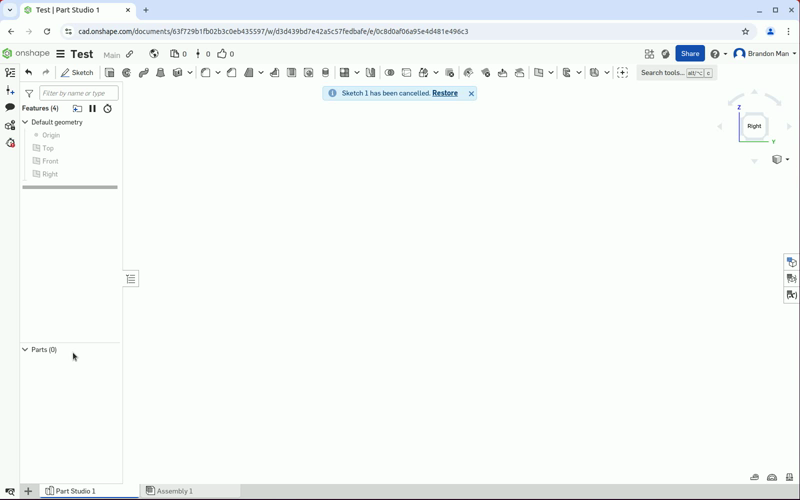
mouse_move(73, 352)
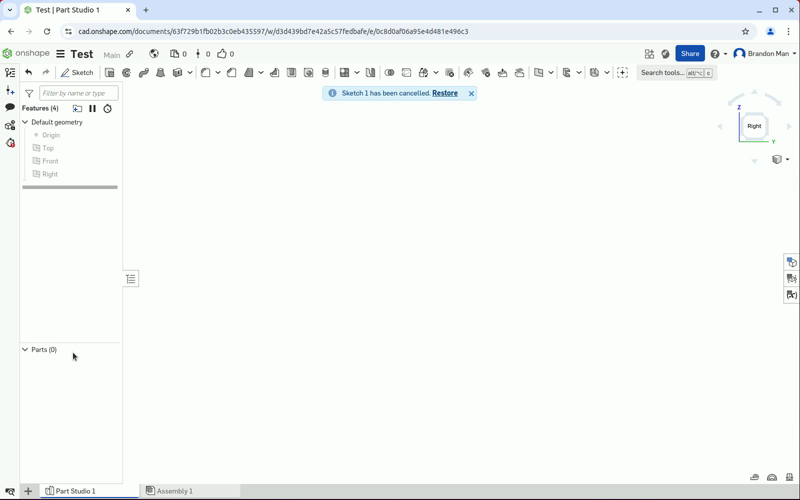
key(shift+y)
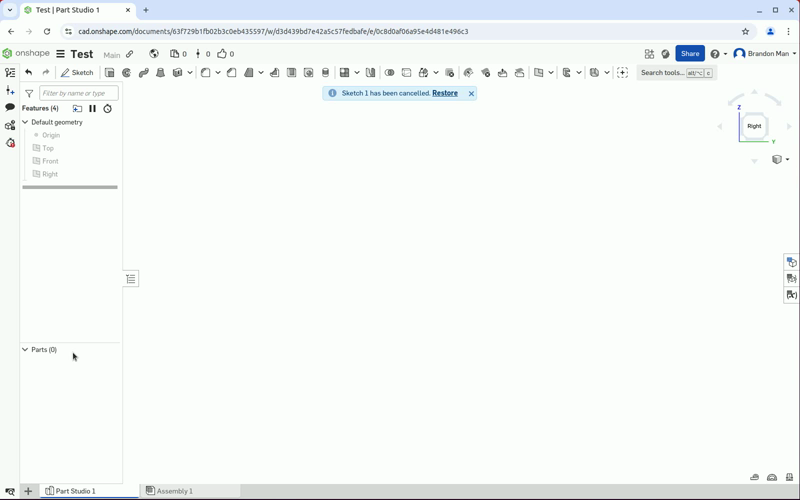
key(shift+s)
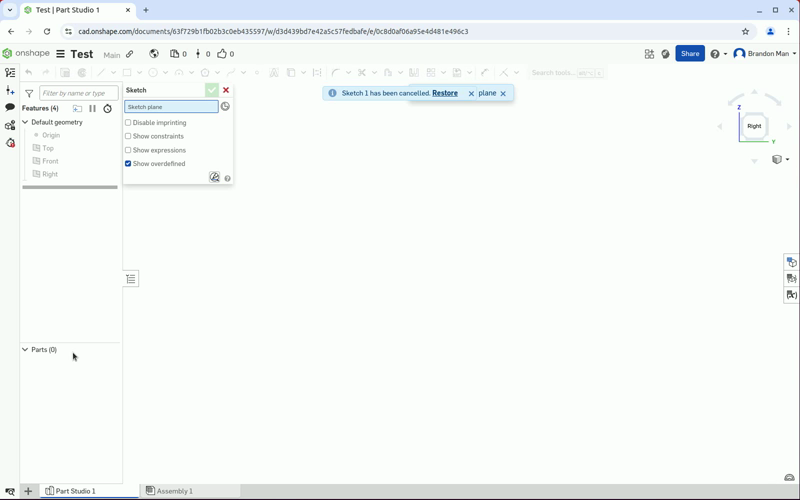
mouse_move(73, 176)
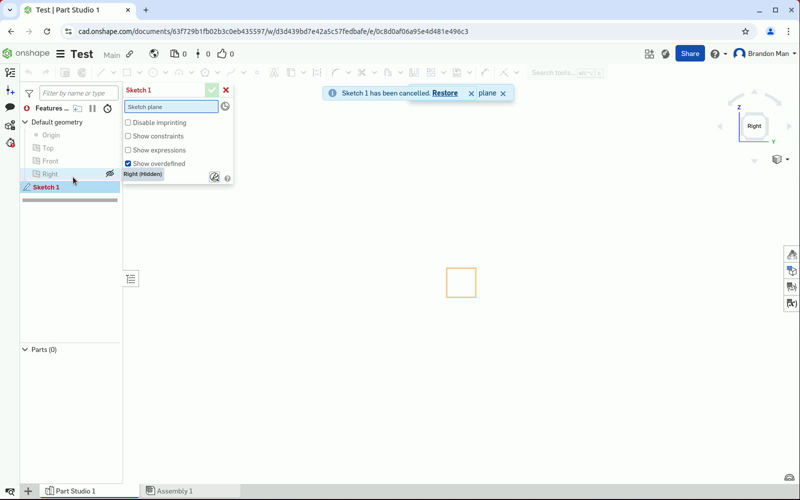
click(73, 176)
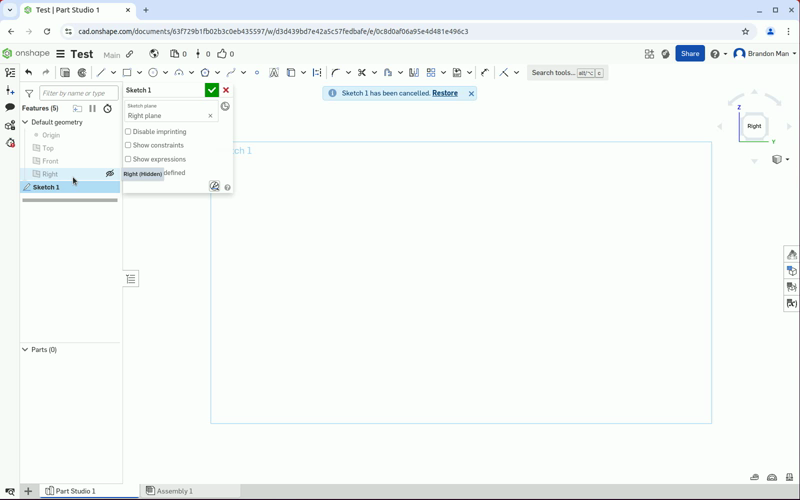
mouse_move(73, 352)
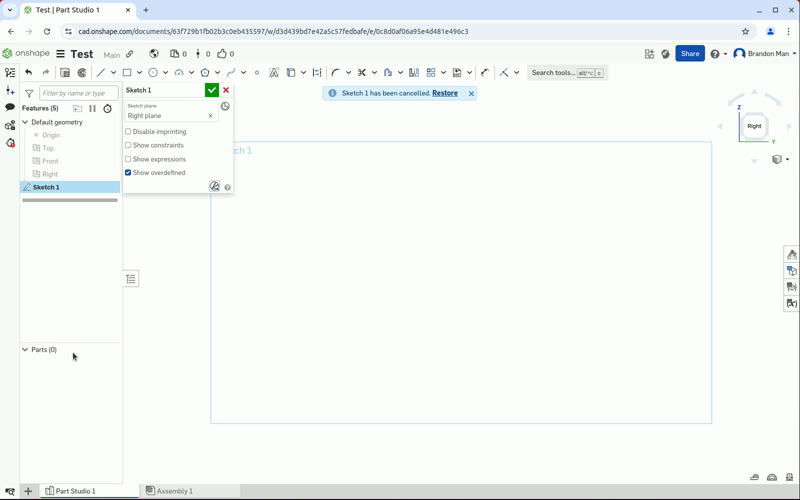
key(y)
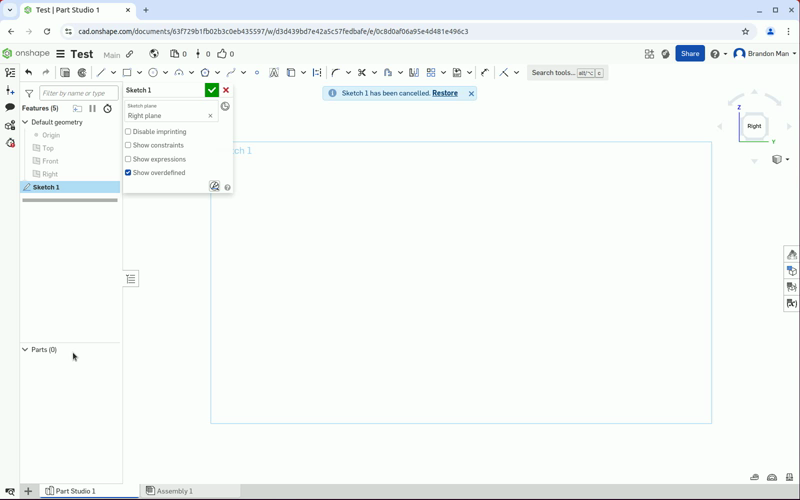
key(l)
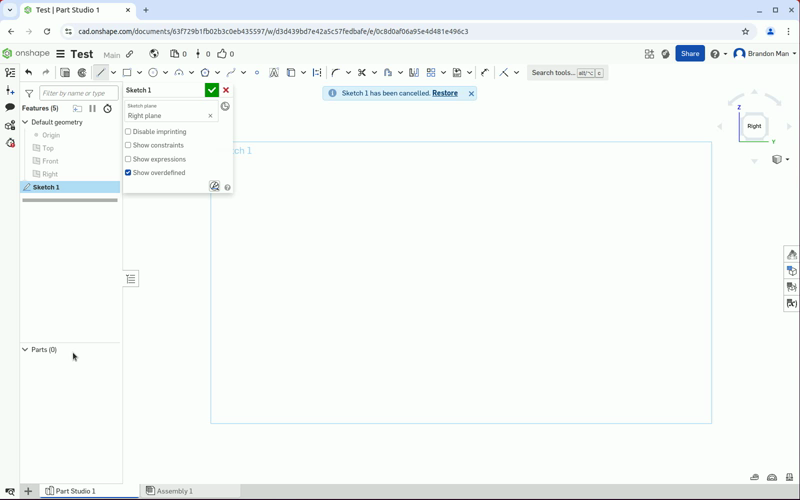
key_down(shift)
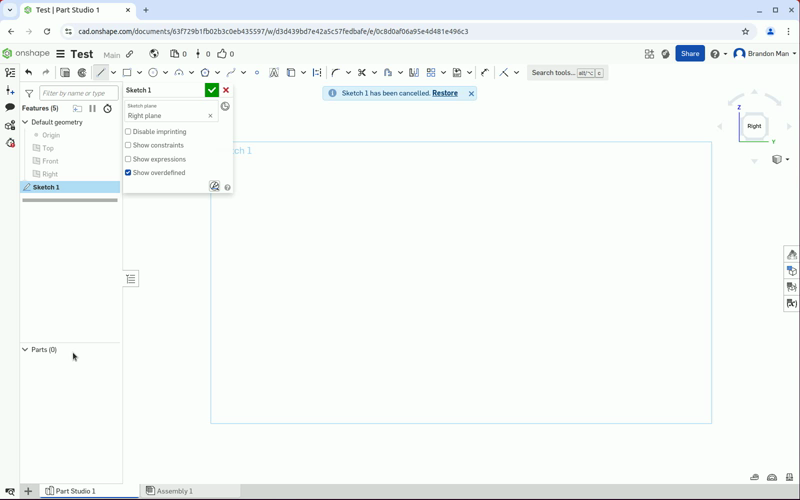
mouse_move(349, 395)
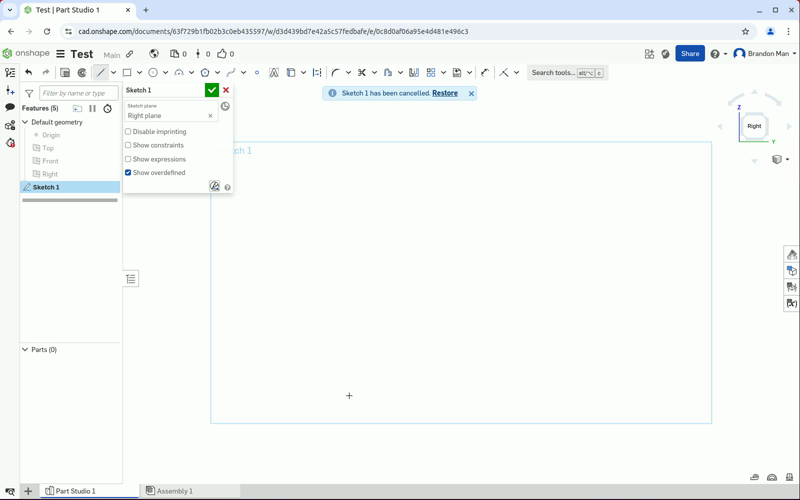
click(349, 395)
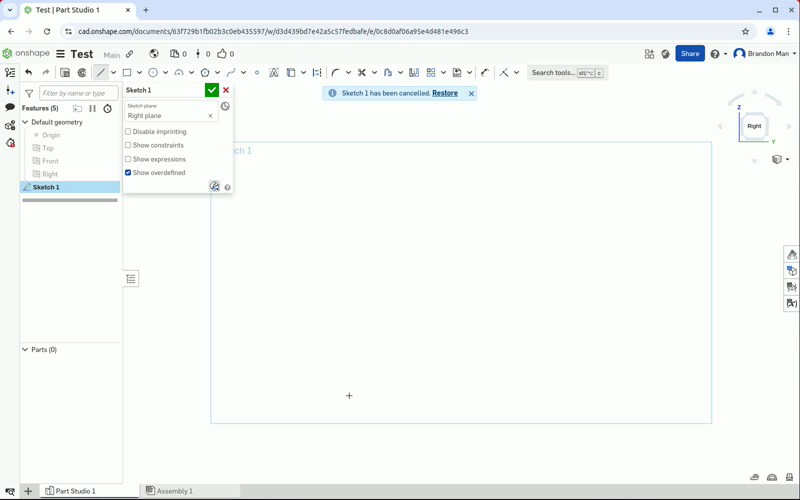
key_up(shift)
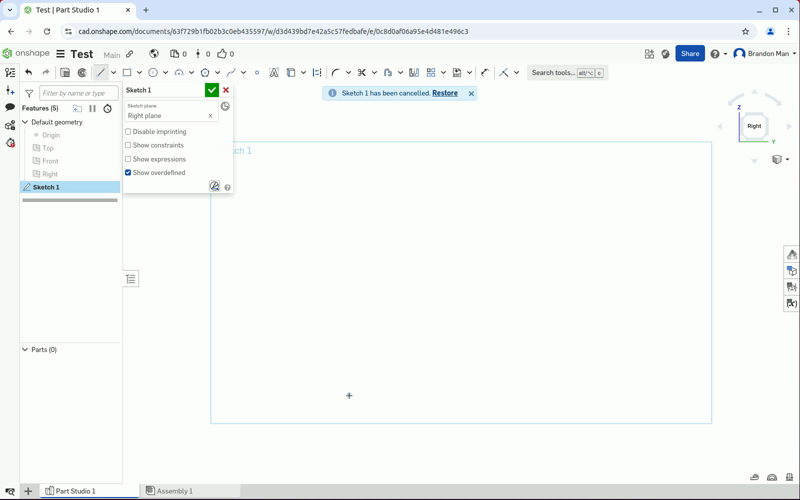
key_down(shift)
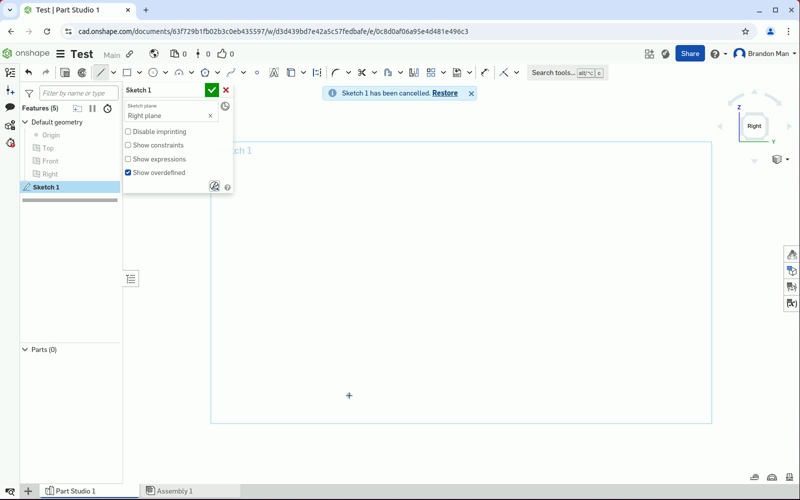
mouse_move(566, 395)
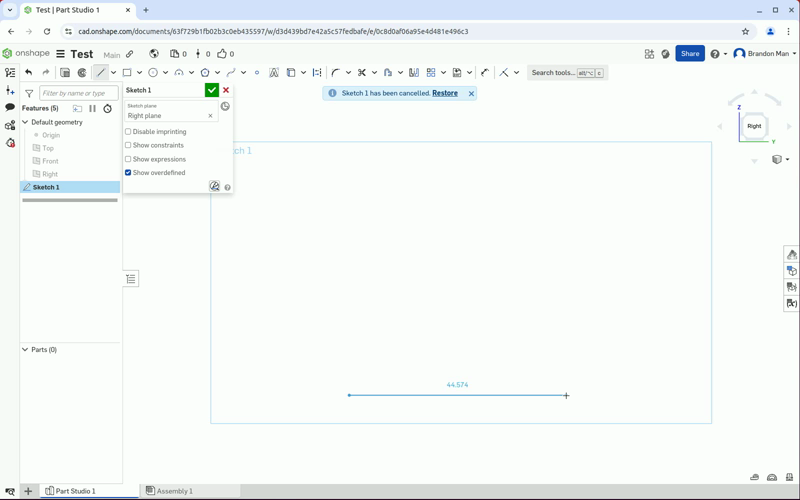
click(566, 395)
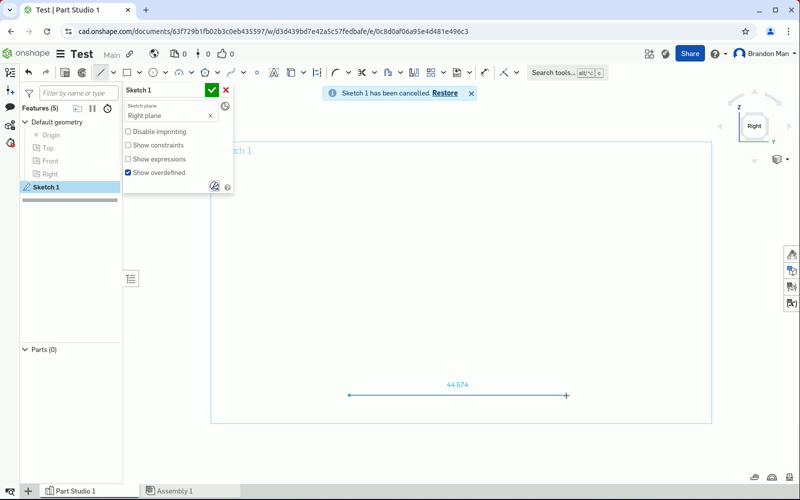
key_up(shift)
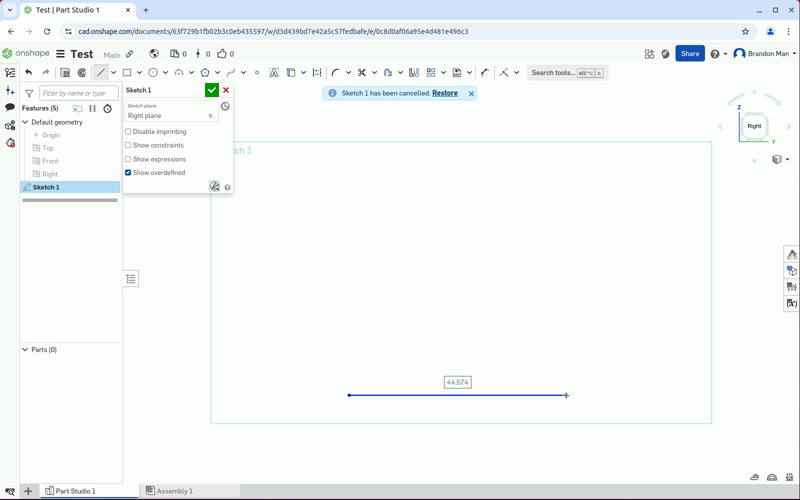
key_down(shift)
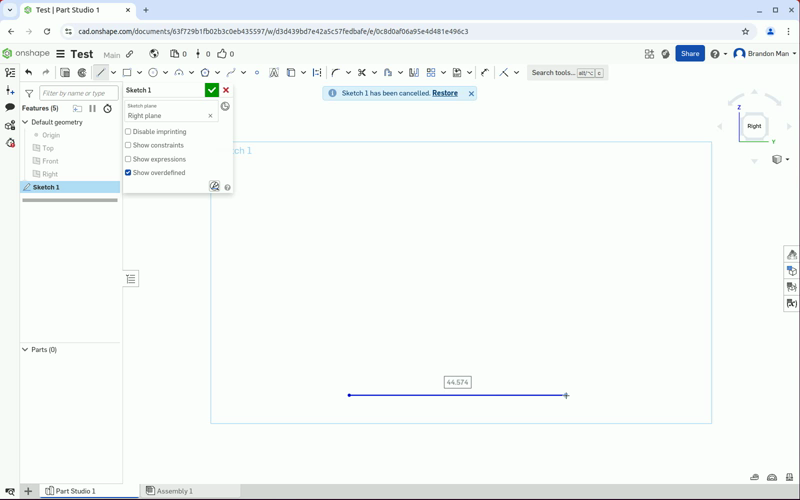
mouse_move(566, 171)
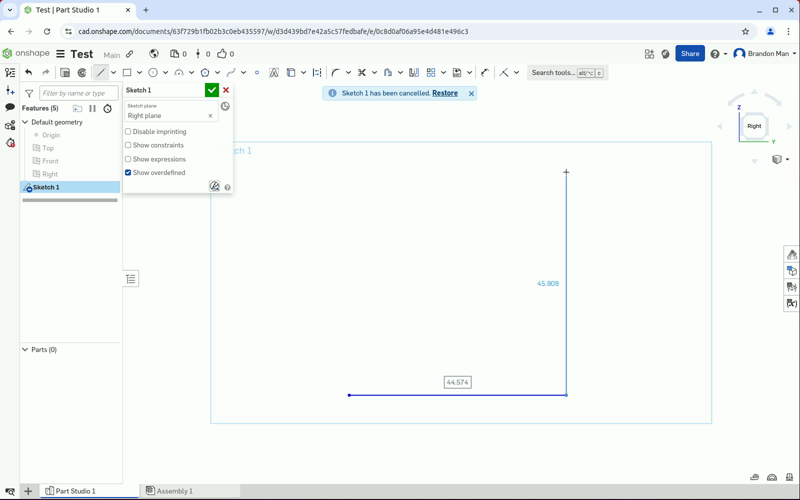
click(566, 171)
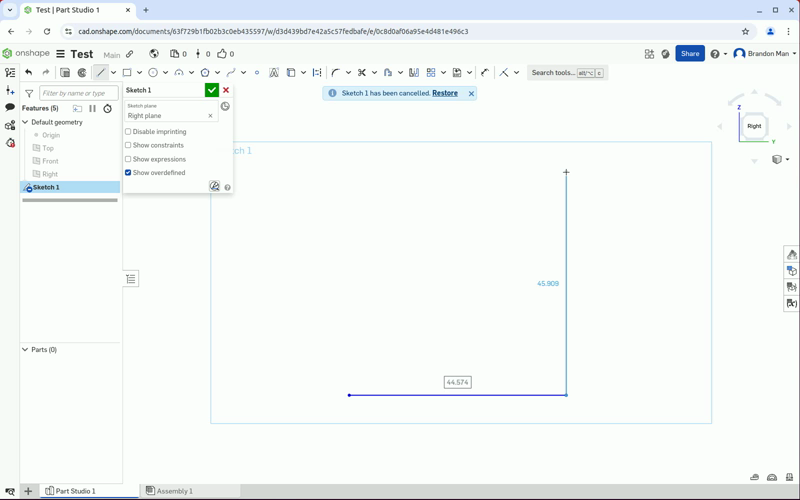
key_up(shift)
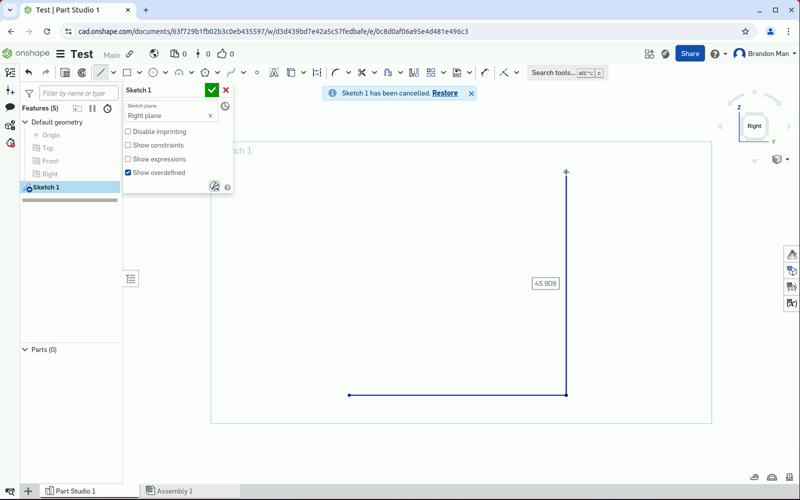
key_down(shift)
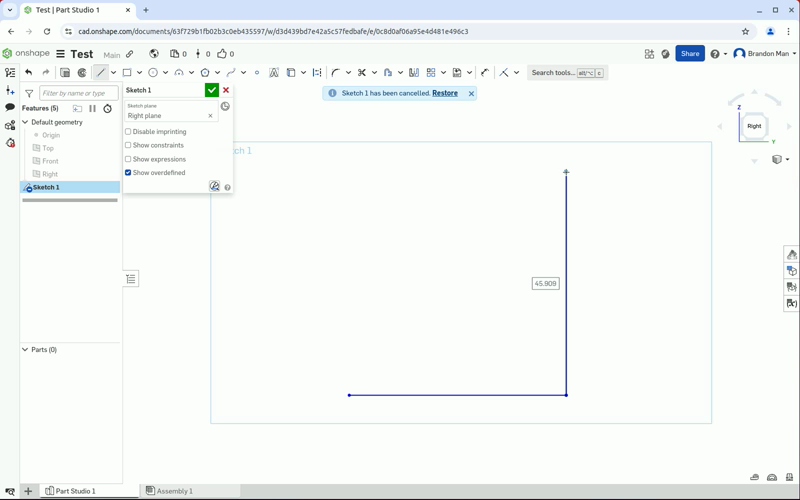
mouse_move(349, 171)
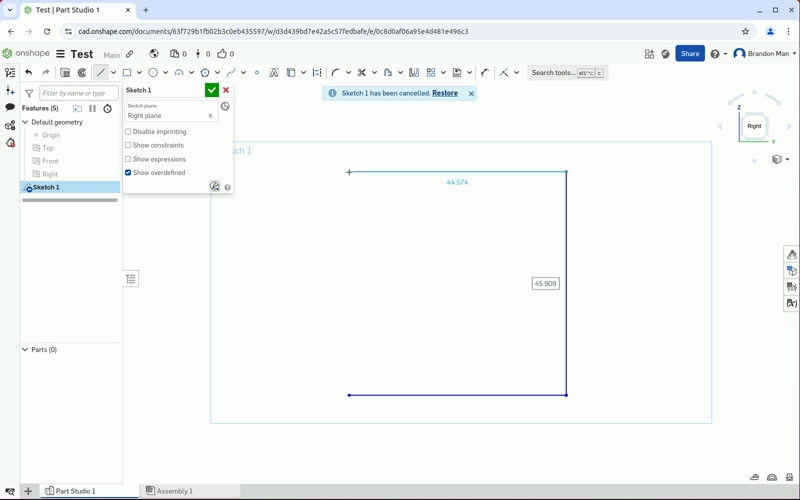
click(349, 171)
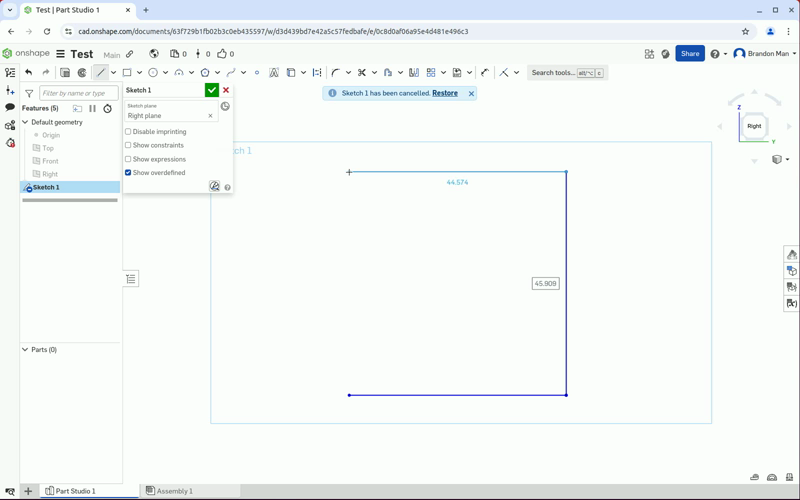
key_up(shift)
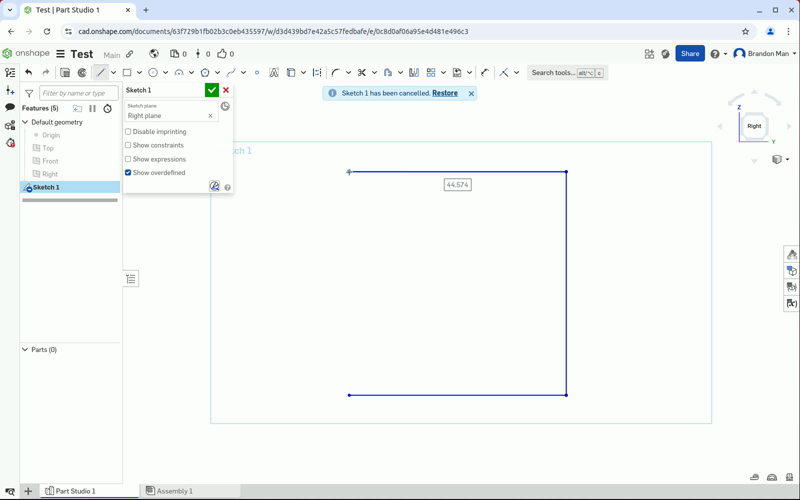
key_down(shift)
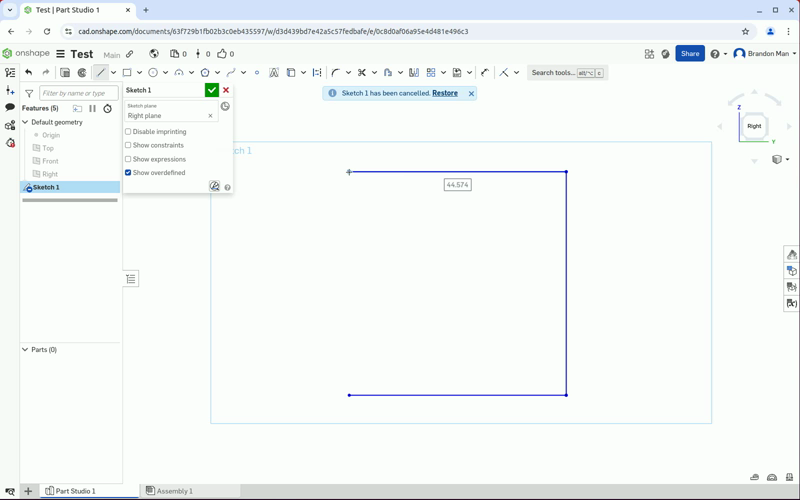
mouse_move(349, 395)
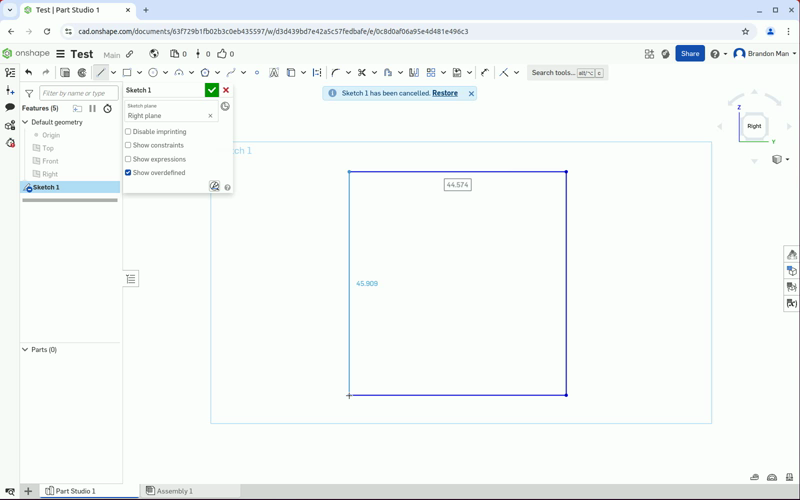
key_up(shift)
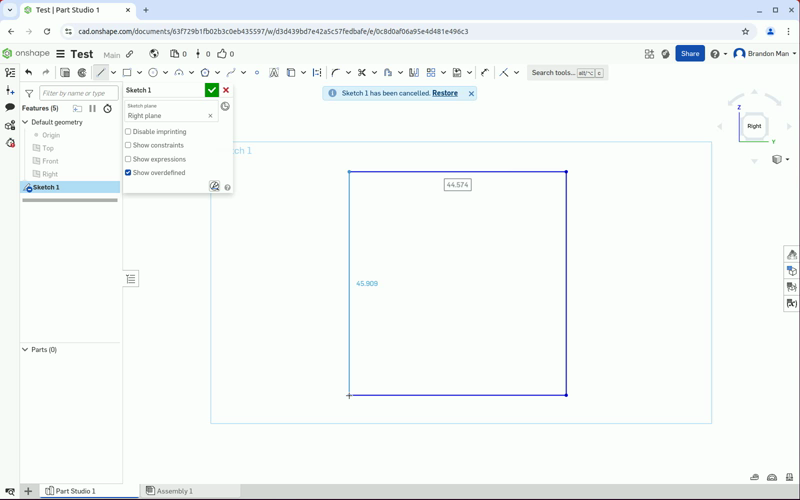
click(349, 395)
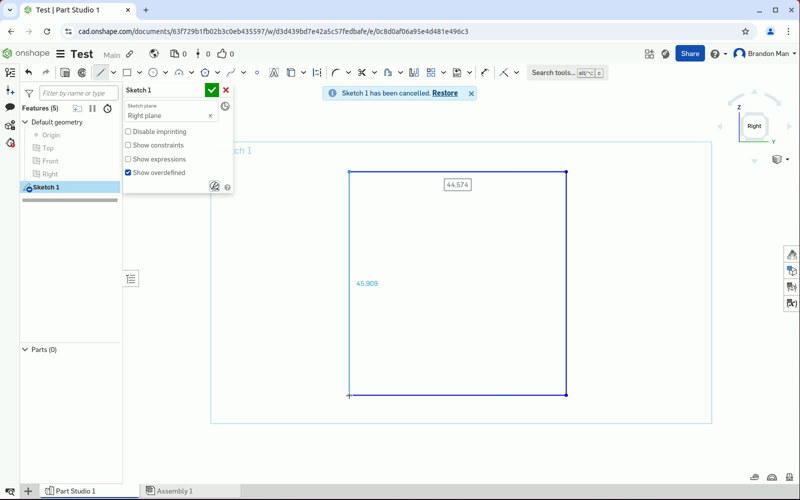
key(esc)
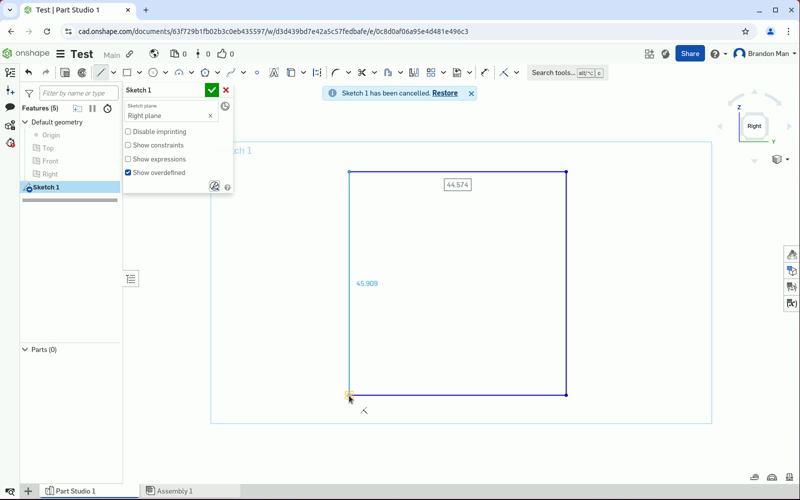
mouse_move(501, 339)
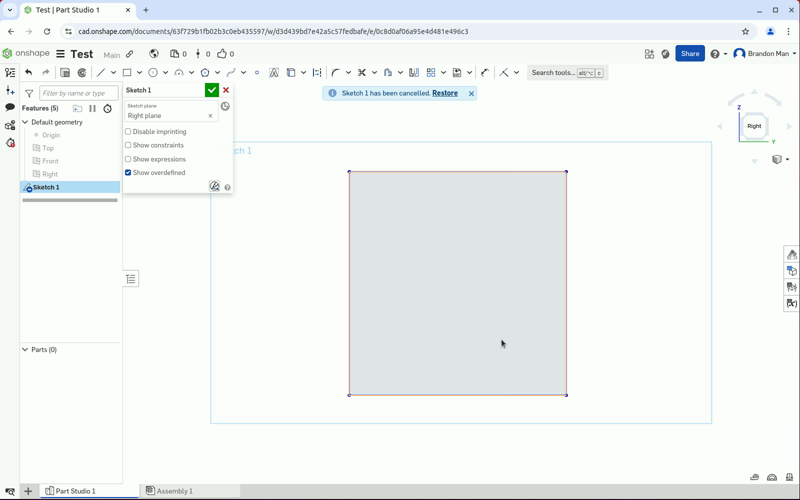
click(501, 339)
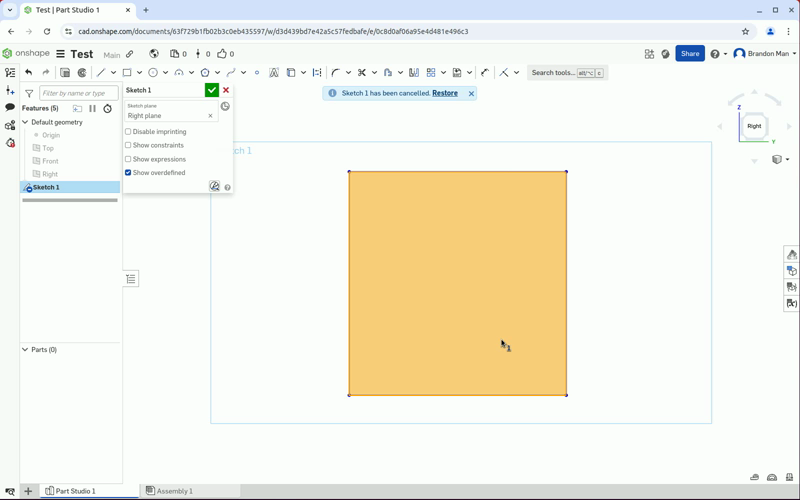
mouse_move(73, 352)
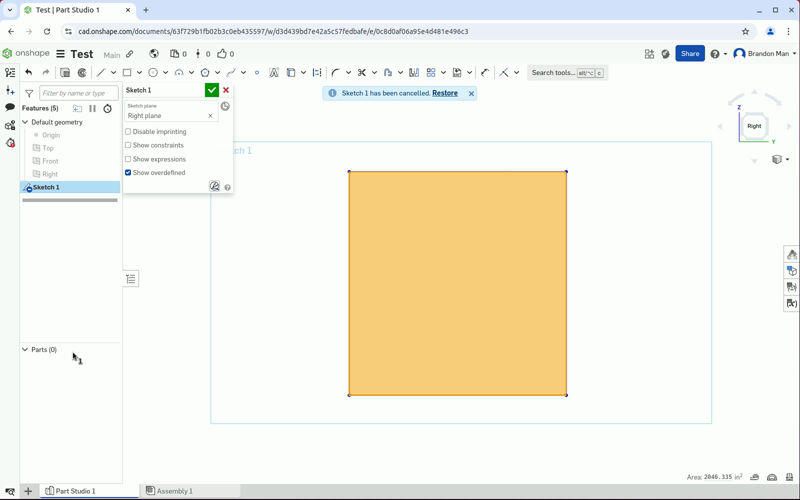
key(shift+y)
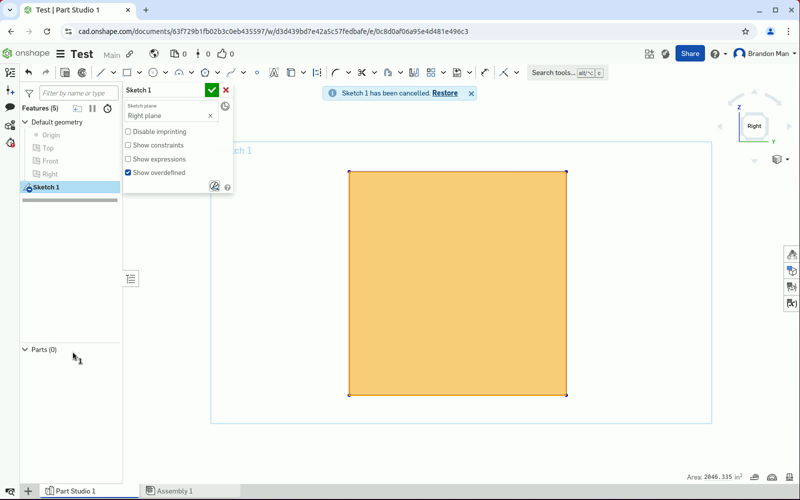
key(shift+e)
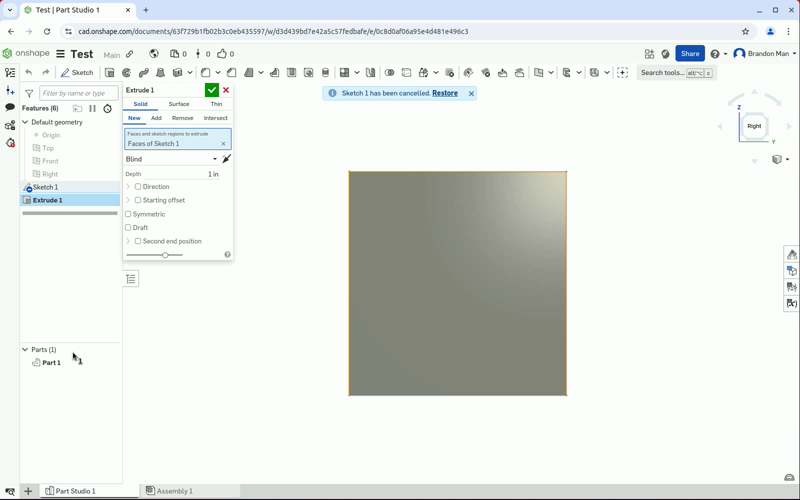
mouse_move(143, 106)
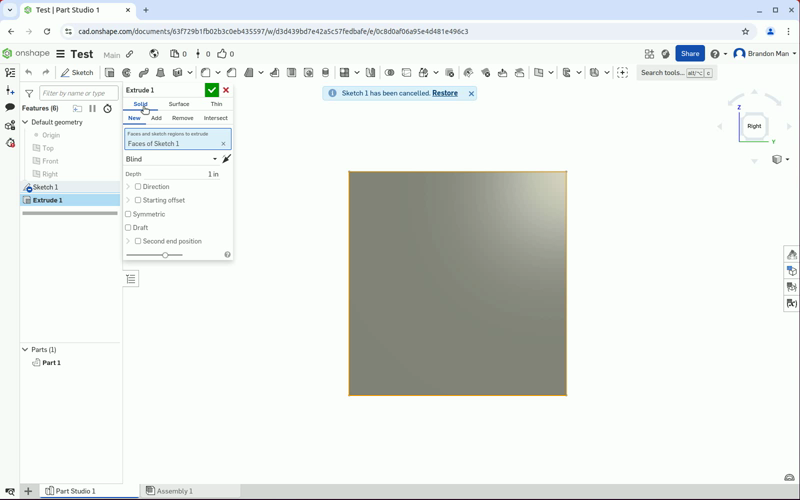
click(143, 106)
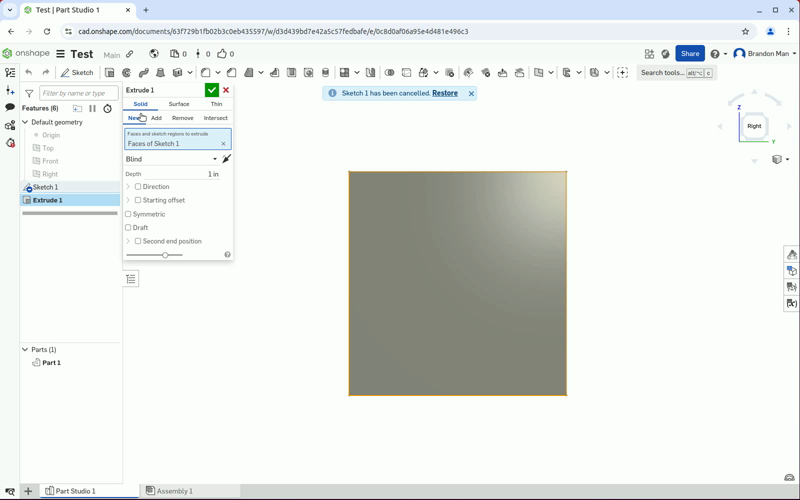
mouse_move(137, 120)
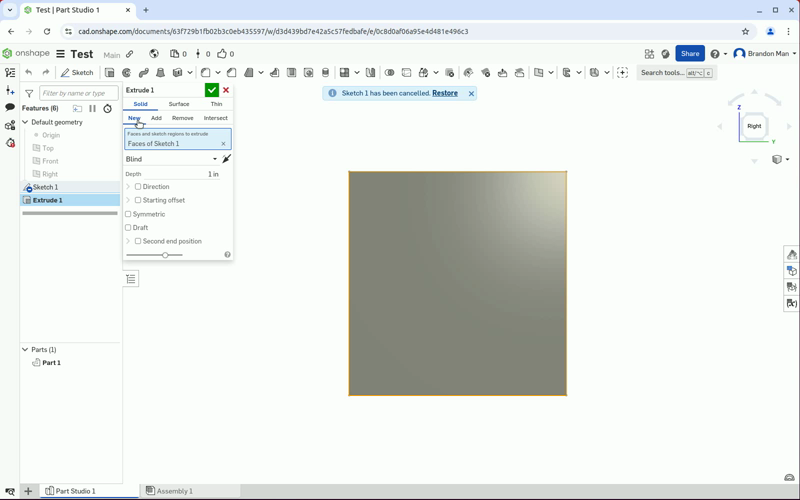
click(137, 120)
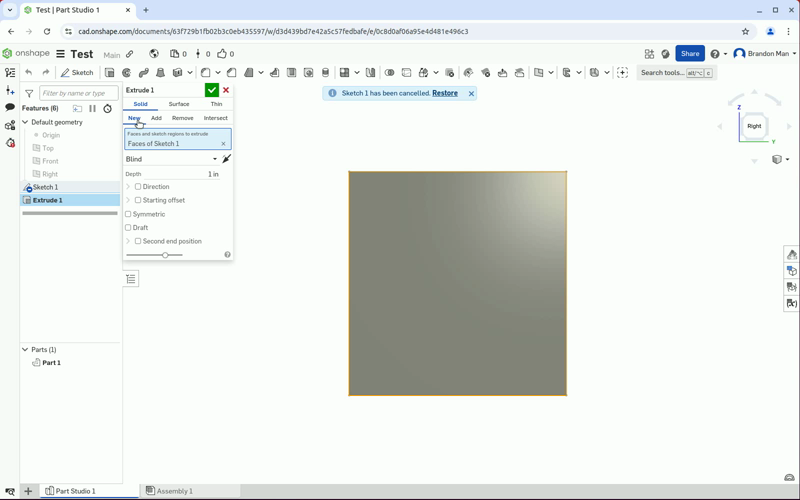
key(tab, 4)
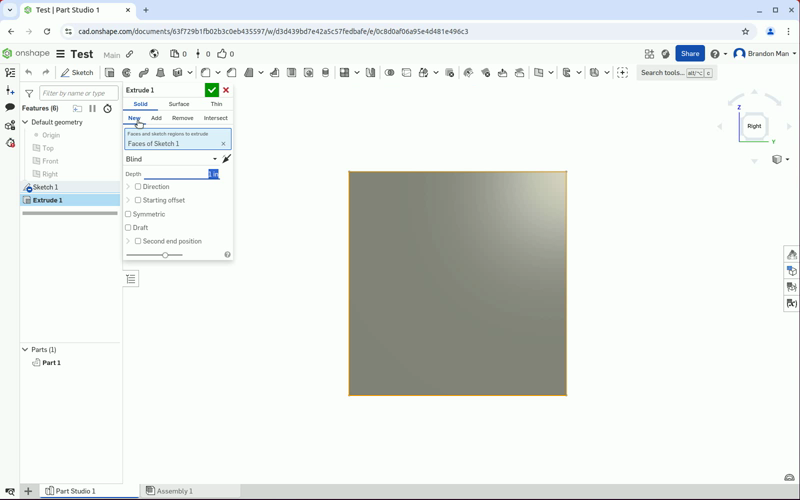
text(7.943)
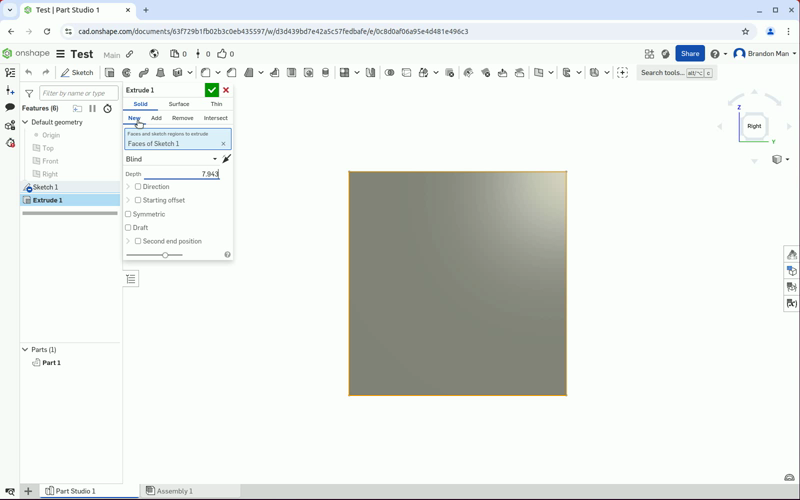
key(enter)
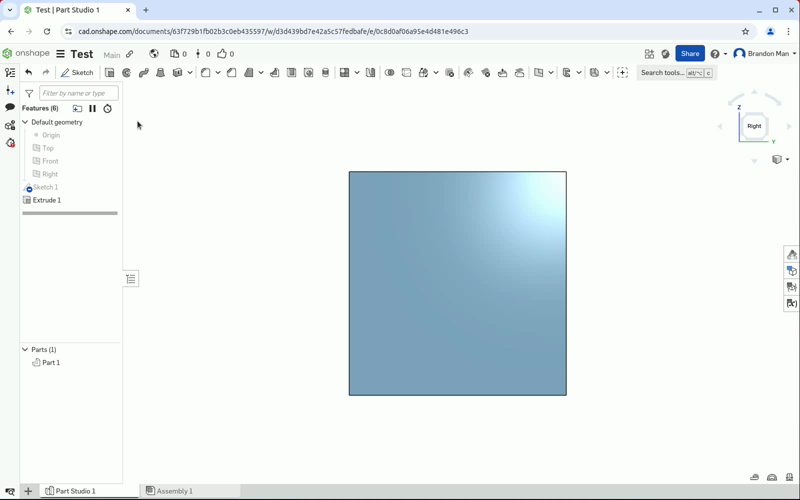
key(shift+h)
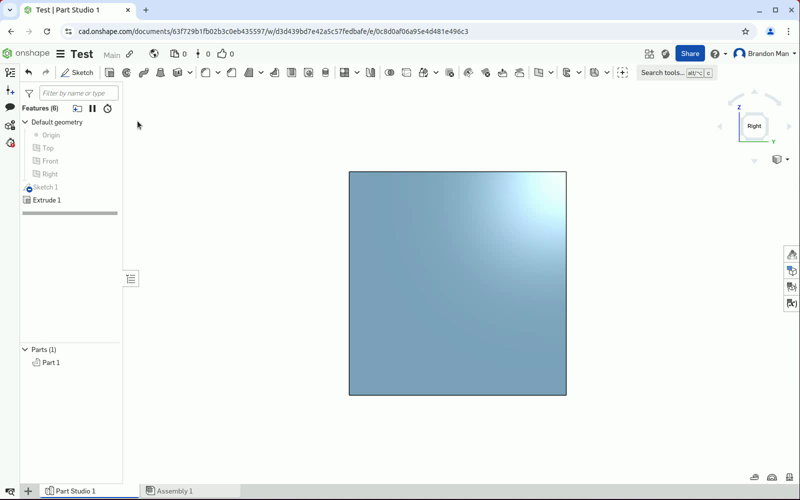
key(shift+h)
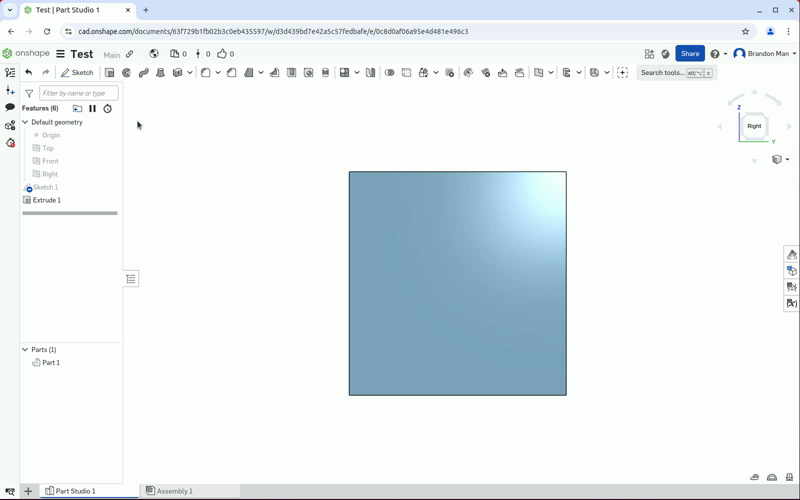
mouse_move(73, 189)
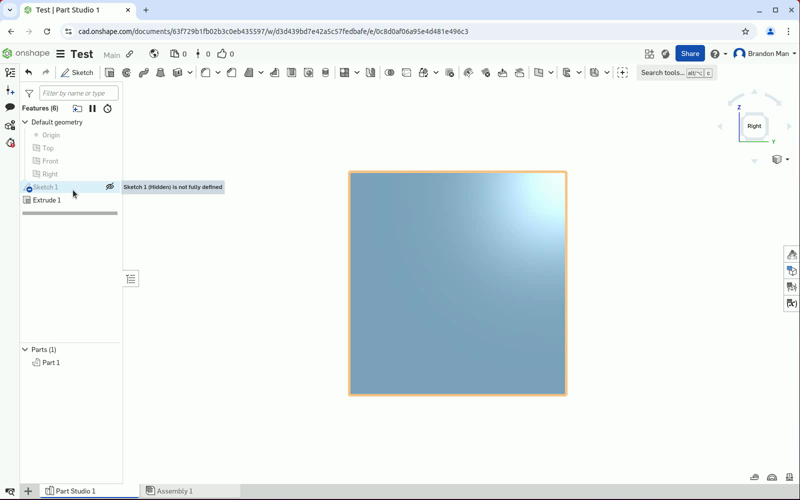
click(73, 189)
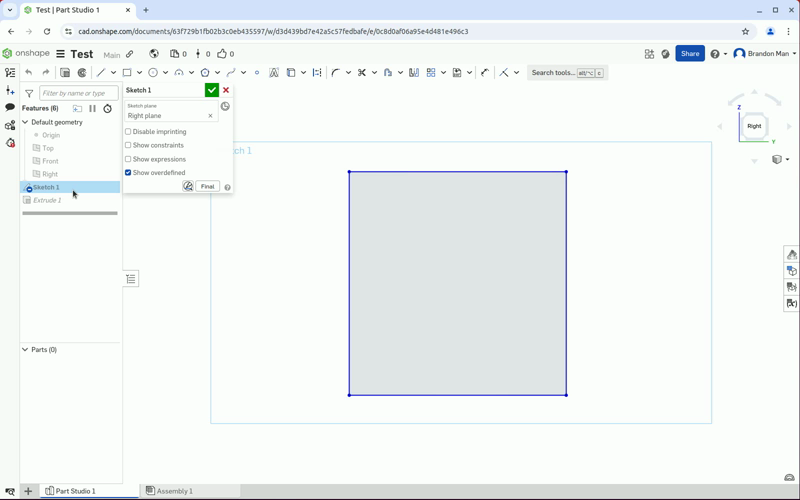
mouse_move(229, 92)
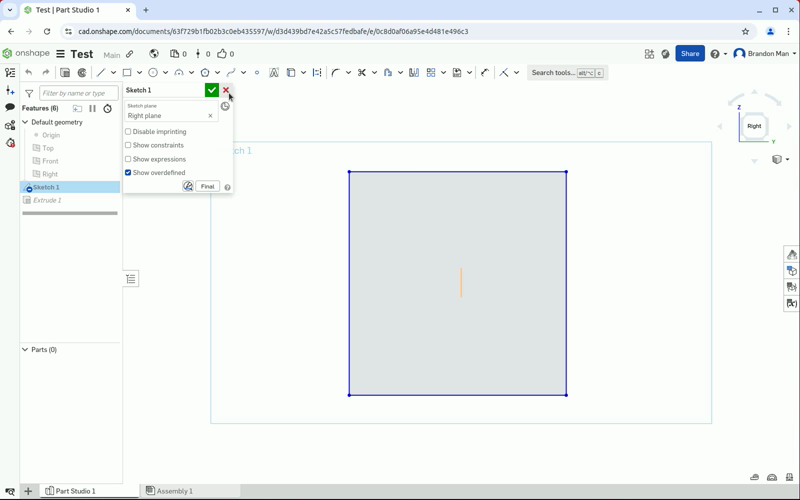
click(229, 92)
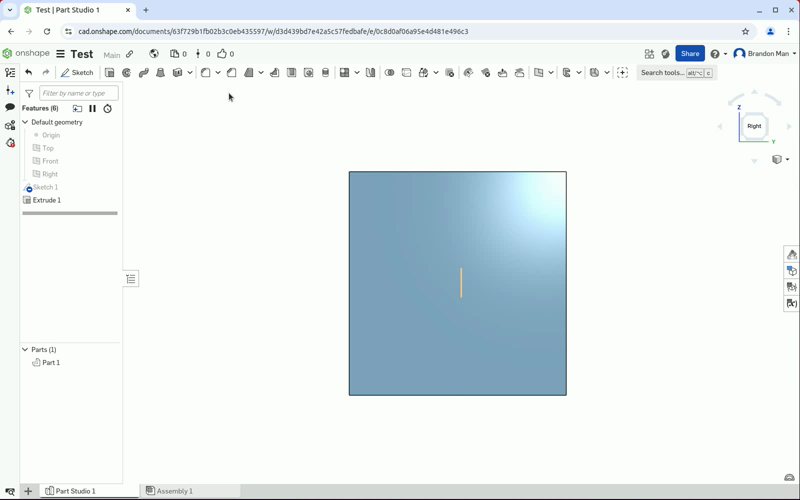
mouse_move(73, 352)
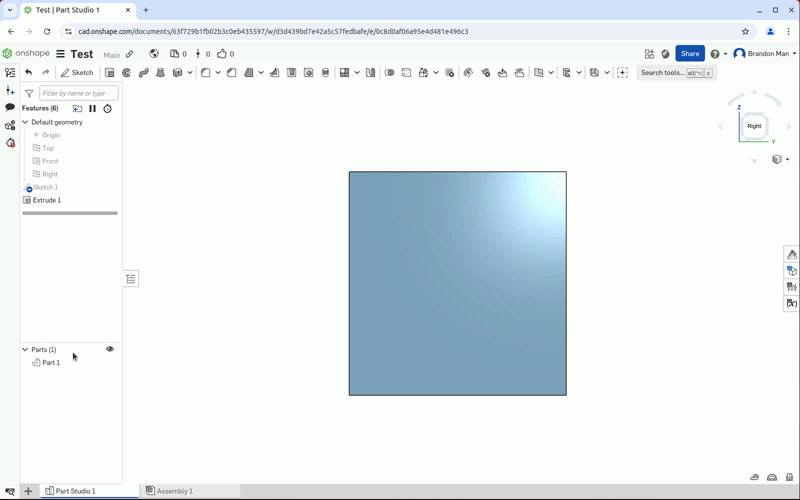
key(y)
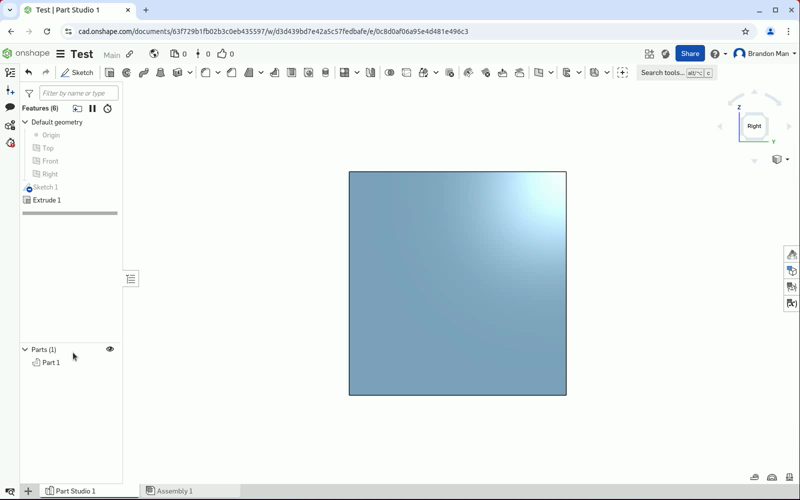
key(shift+p)
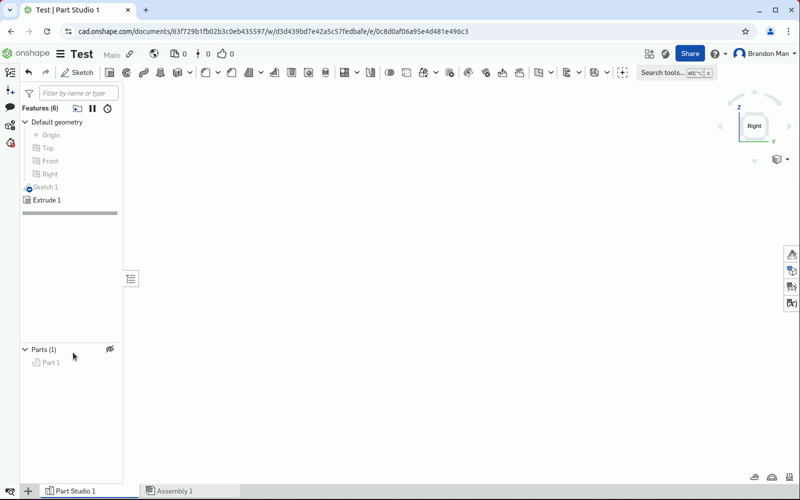
key(space)
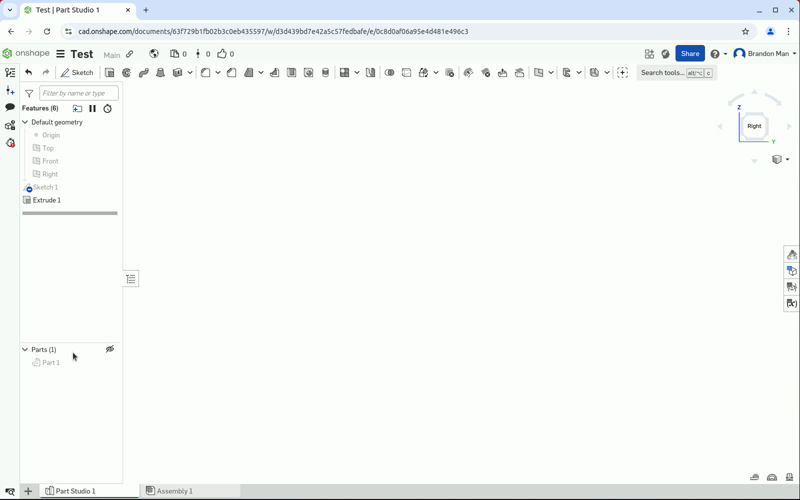
key_down(shift)
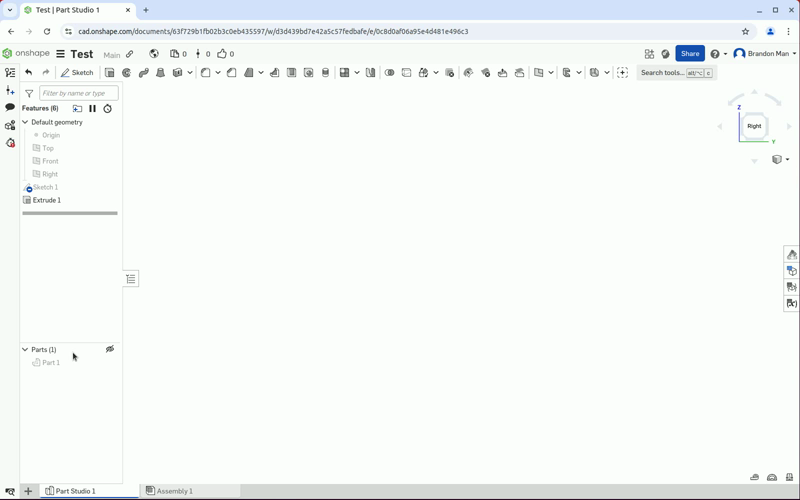
key(right)
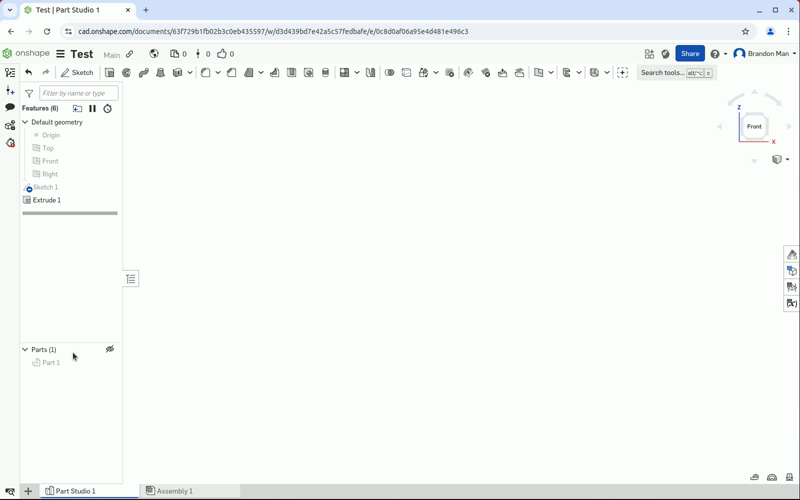
key_up(shift)
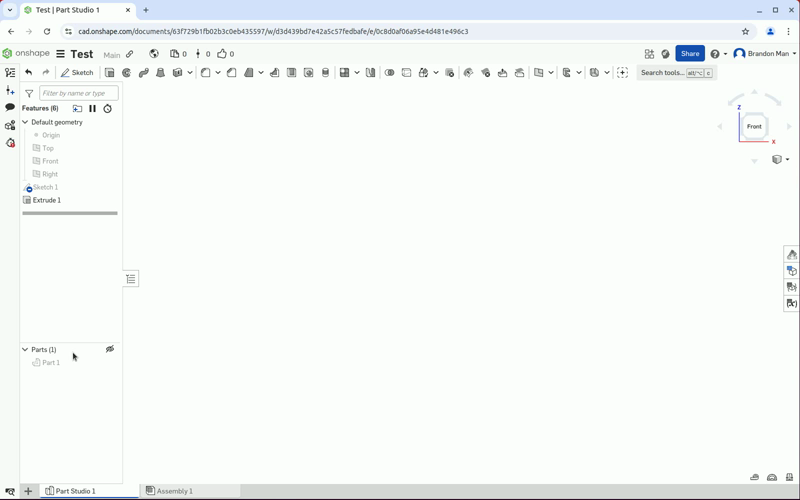
mouse_move(73, 352)
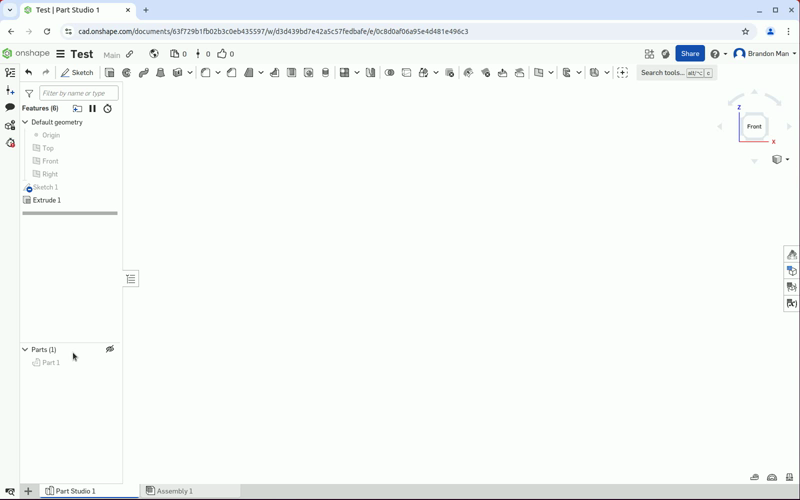
key(shift+y)
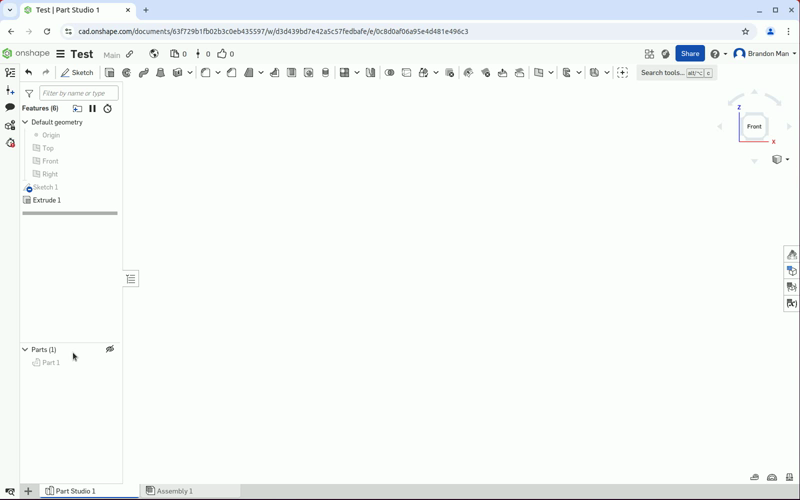
key(shift+s)
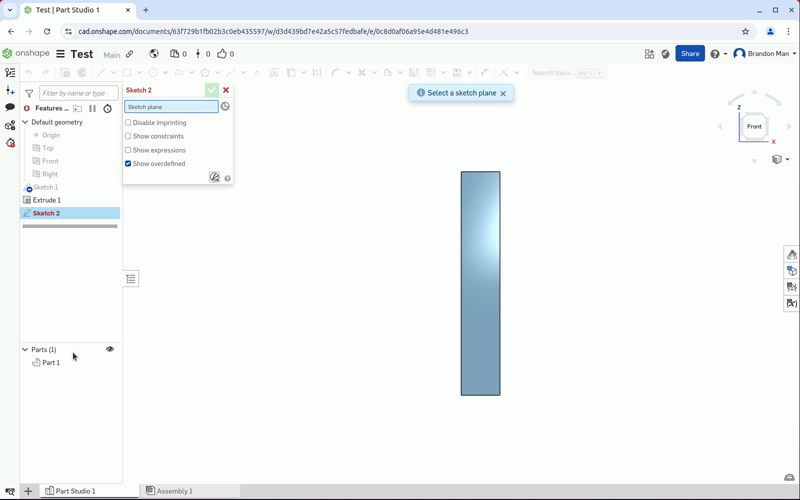
mouse_move(73, 163)
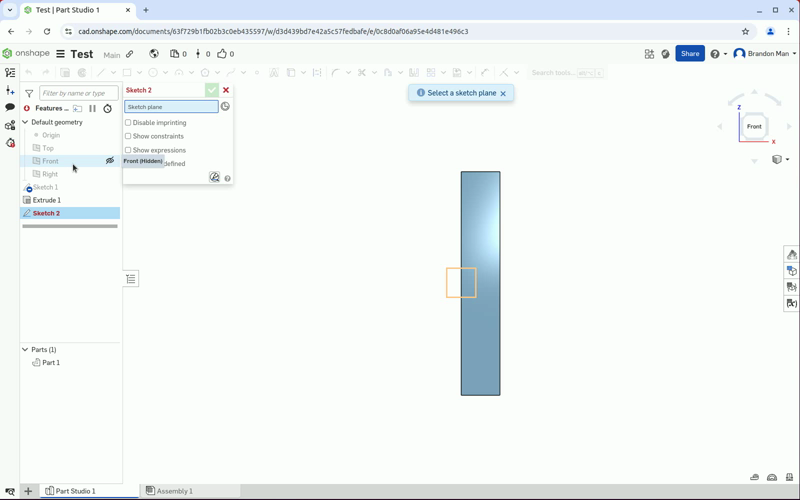
click(73, 163)
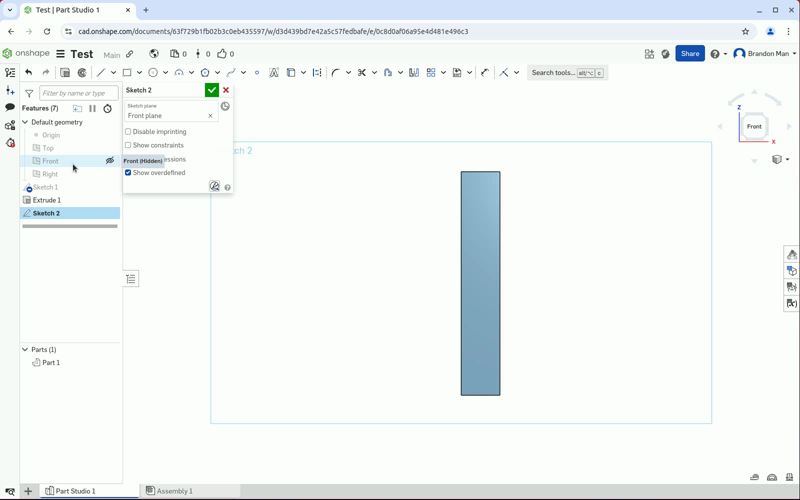
mouse_move(73, 352)
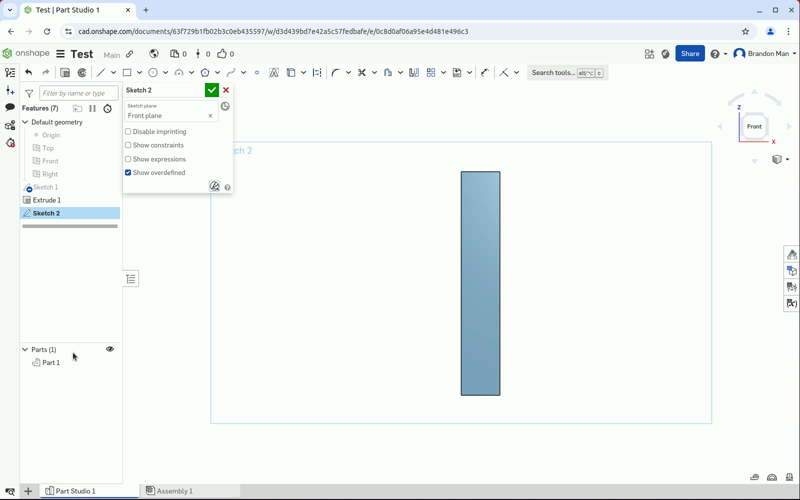
key(y)
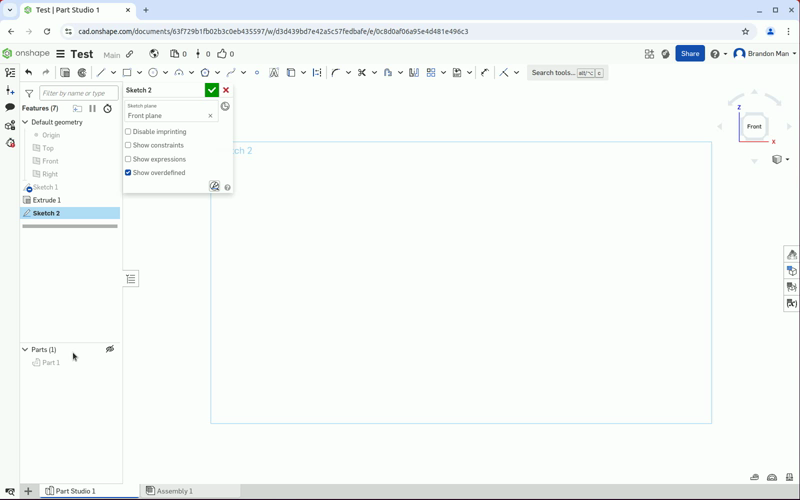
key(l)
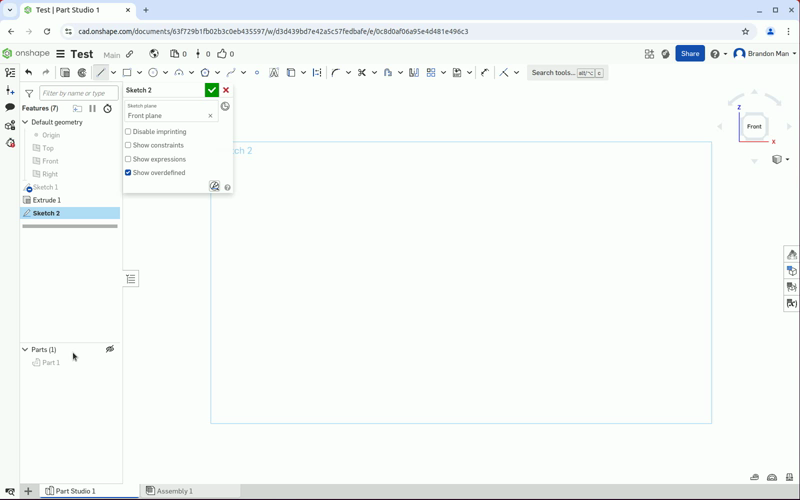
key_down(shift)
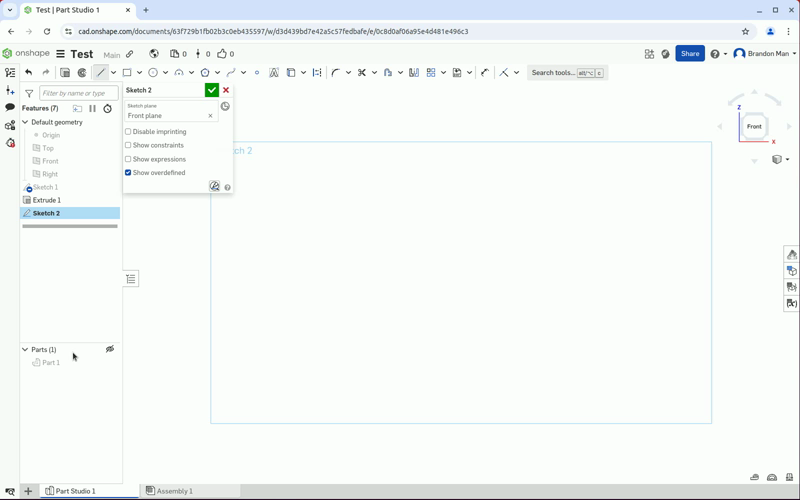
mouse_move(349, 388)
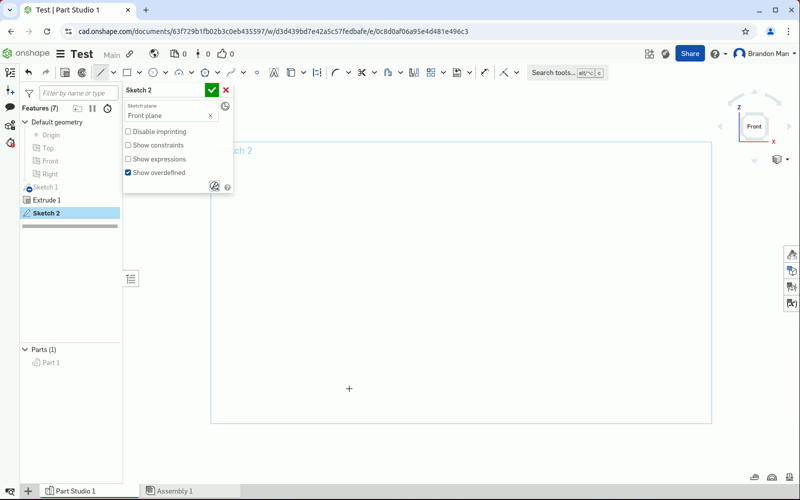
click(349, 388)
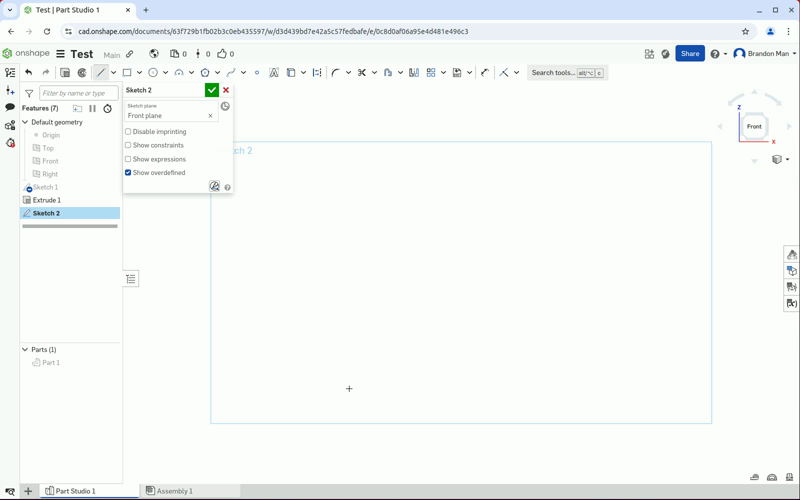
key_up(shift)
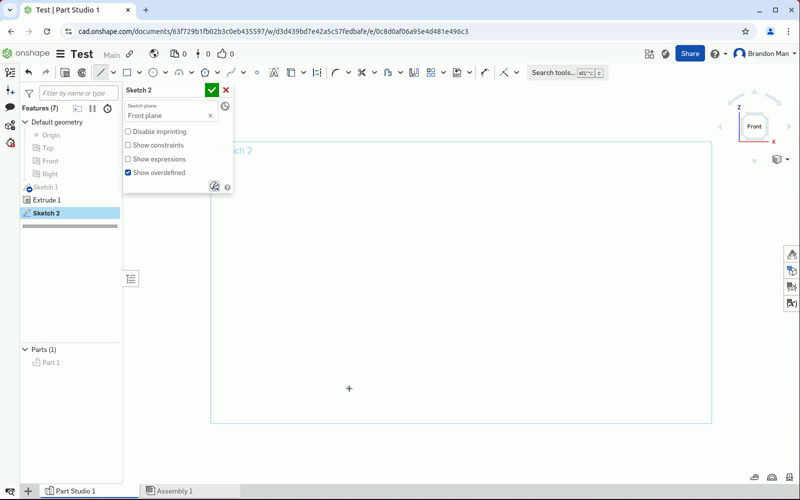
key_down(shift)
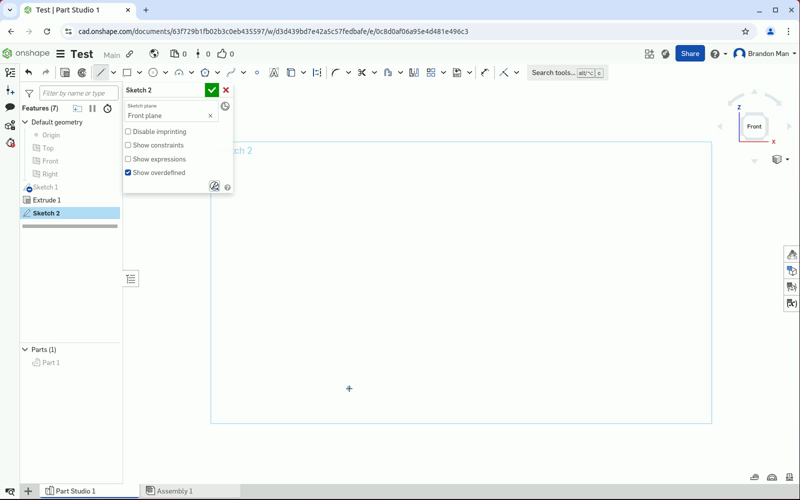
mouse_move(568, 388)
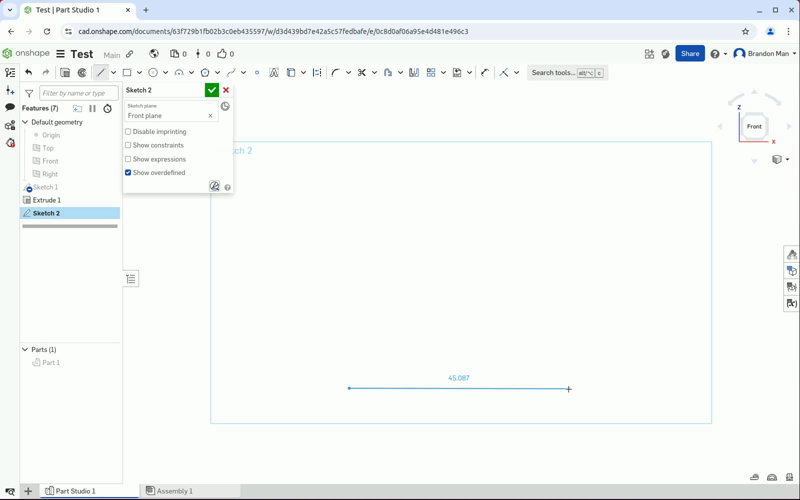
click(568, 388)
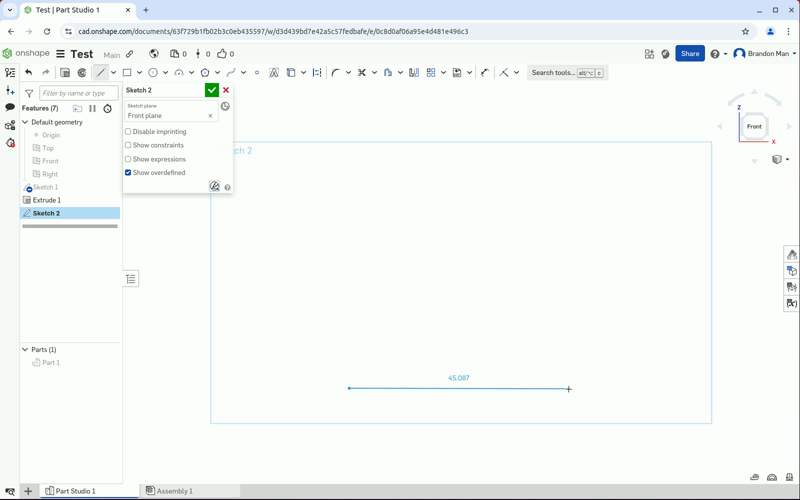
key_up(shift)
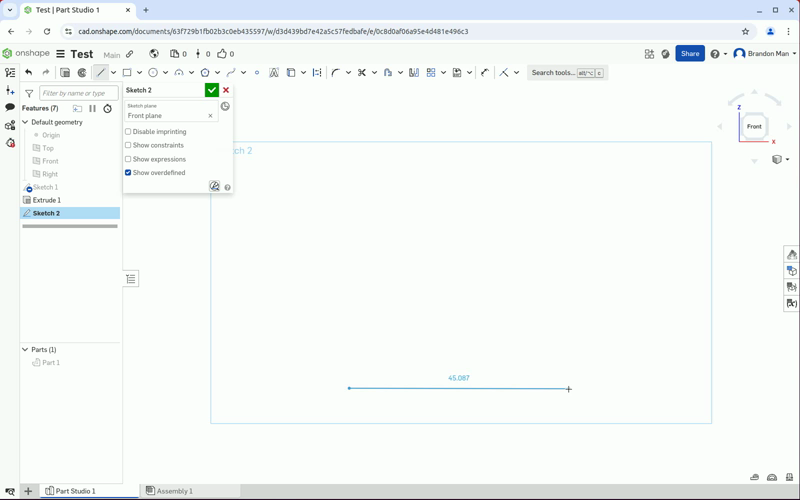
key_down(shift)
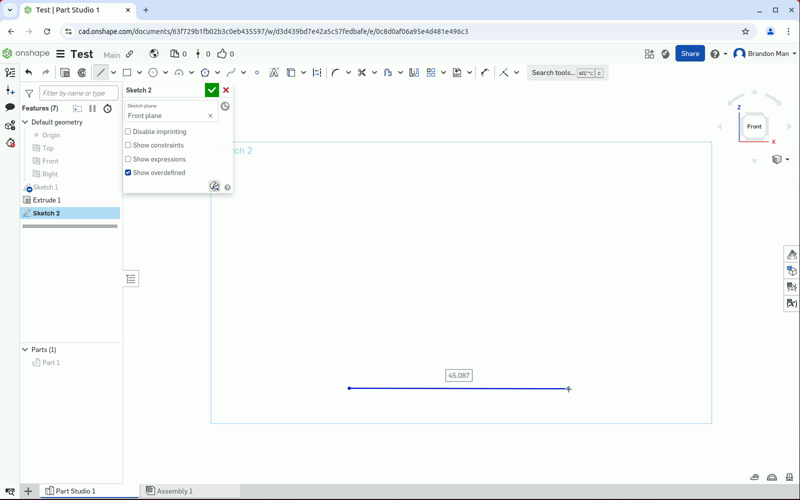
mouse_move(568, 173)
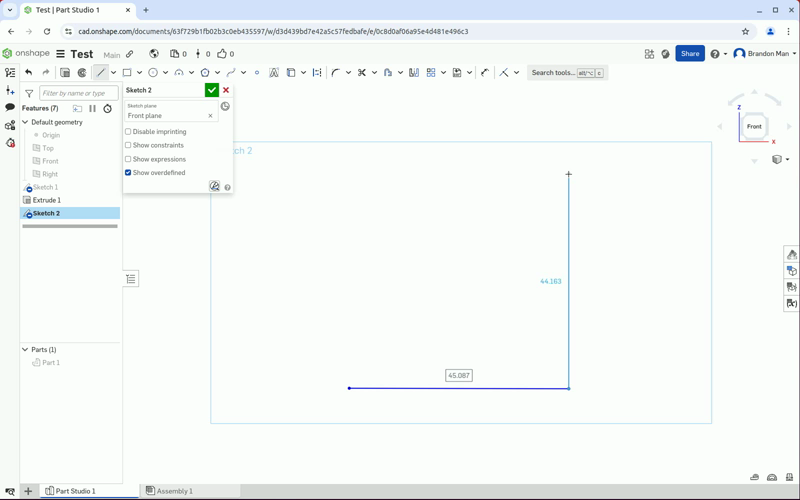
click(568, 173)
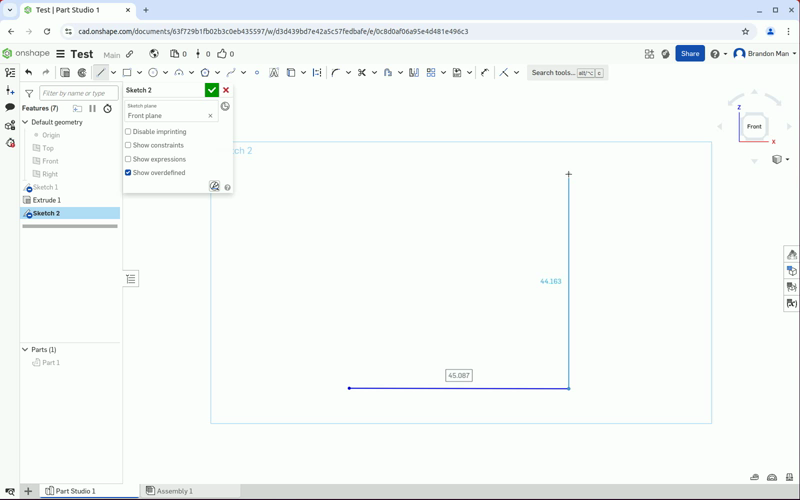
key_up(shift)
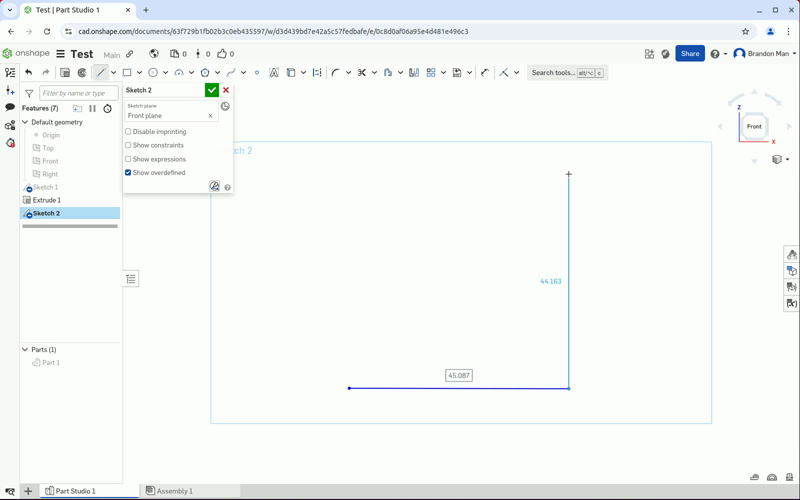
key_down(shift)
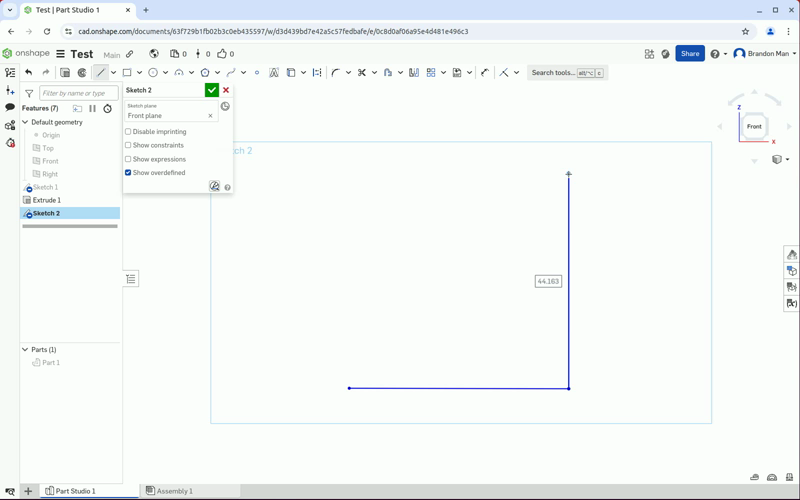
mouse_move(349, 173)
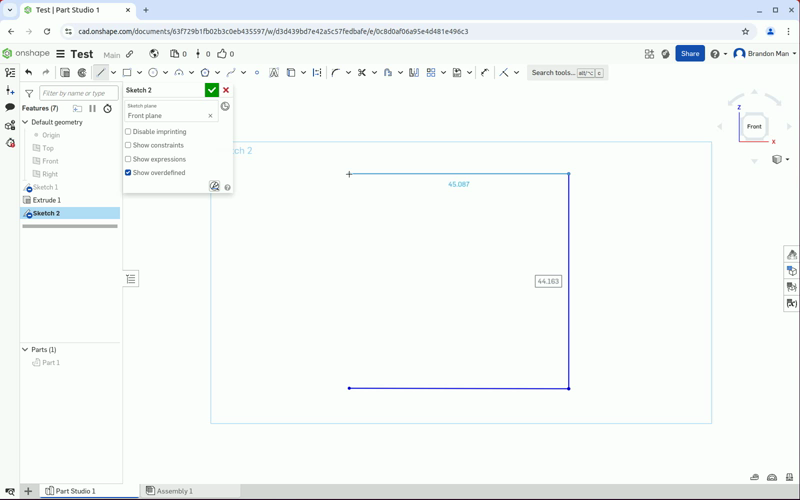
click(349, 173)
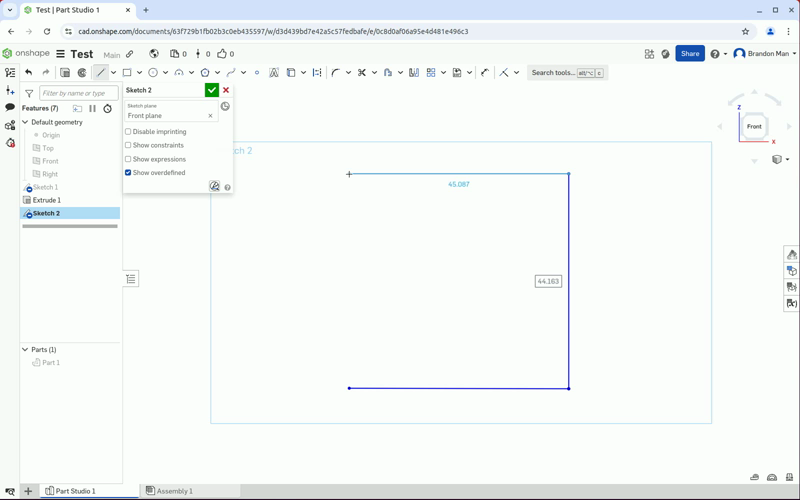
key_up(shift)
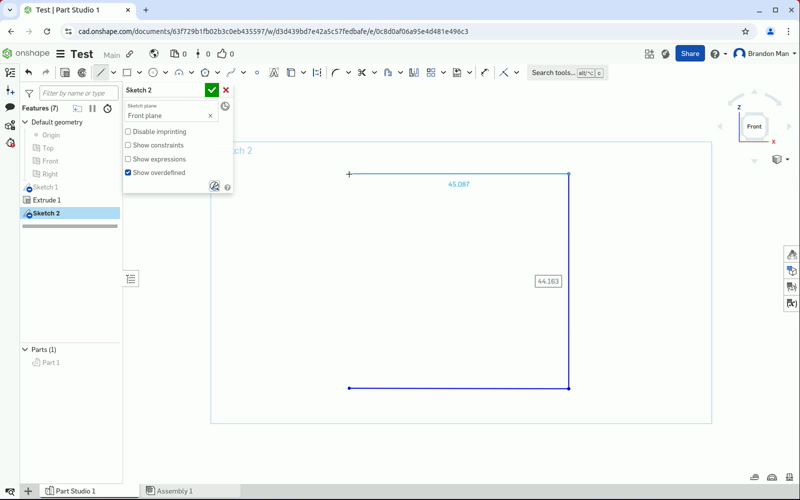
key_down(shift)
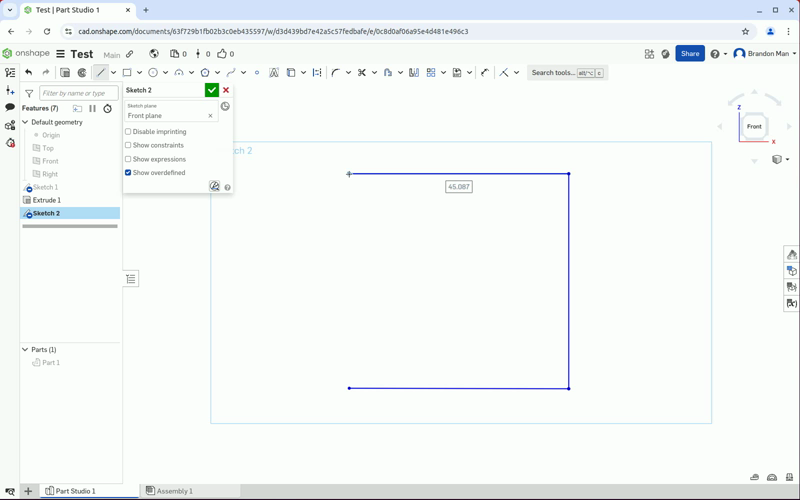
mouse_move(349, 388)
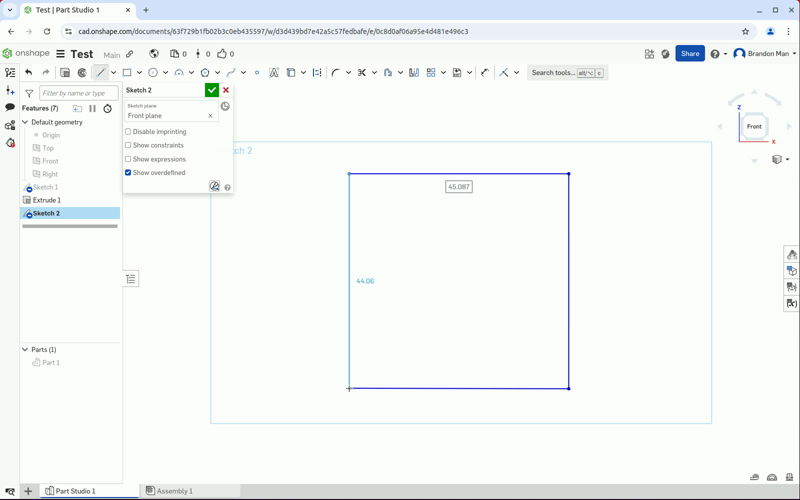
key_up(shift)
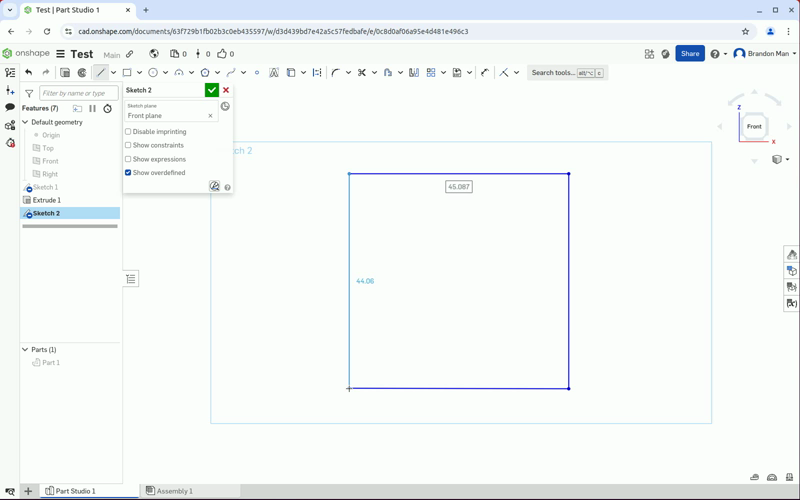
click(349, 388)
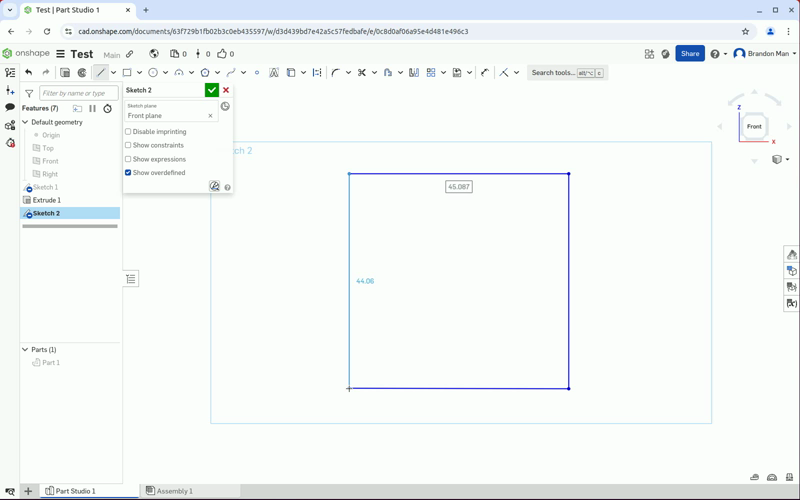
key(esc)
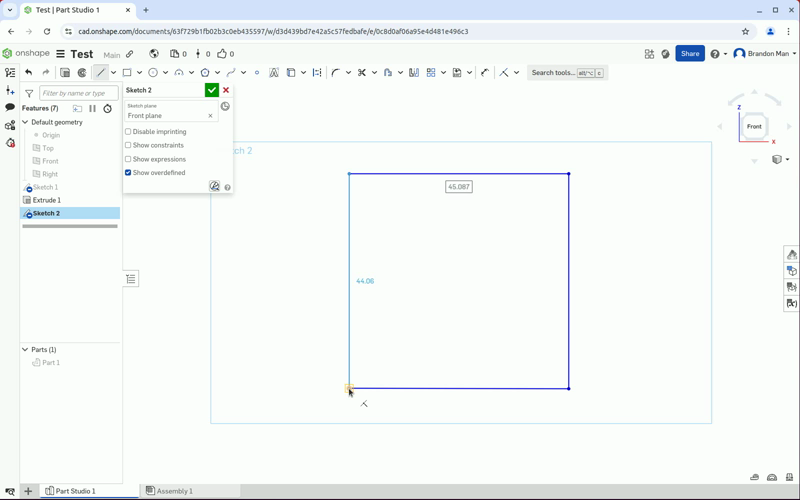
mouse_move(424, 206)
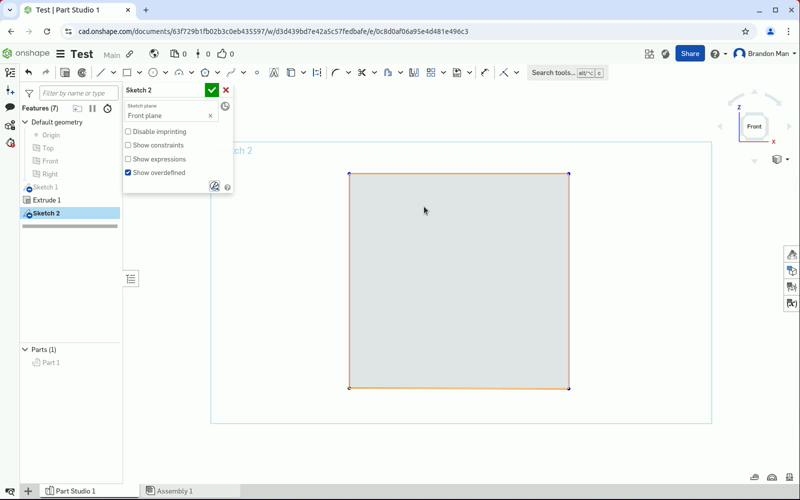
click(424, 206)
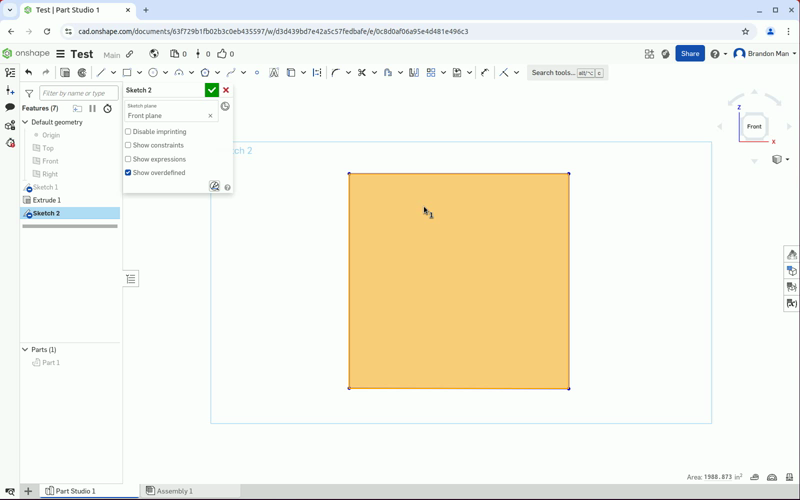
mouse_move(73, 352)
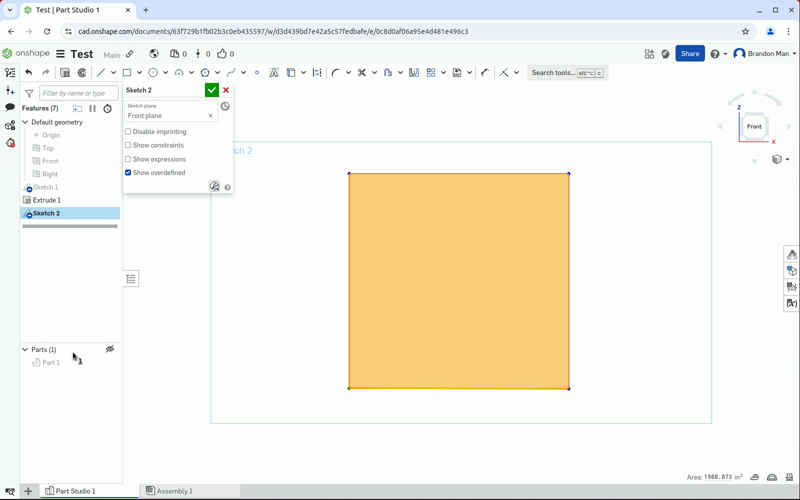
key(shift+y)
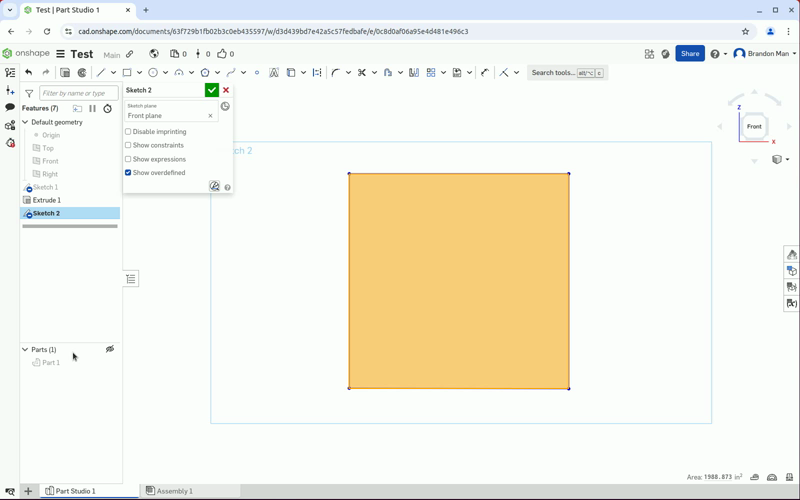
key(shift+e)
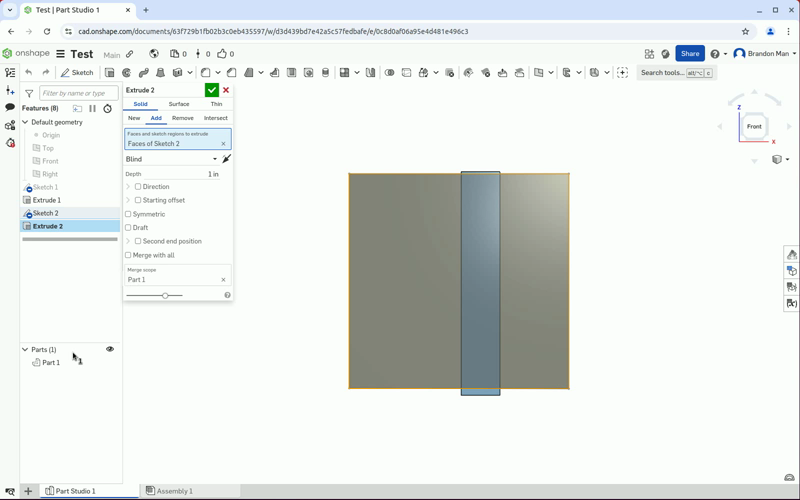
mouse_move(143, 106)
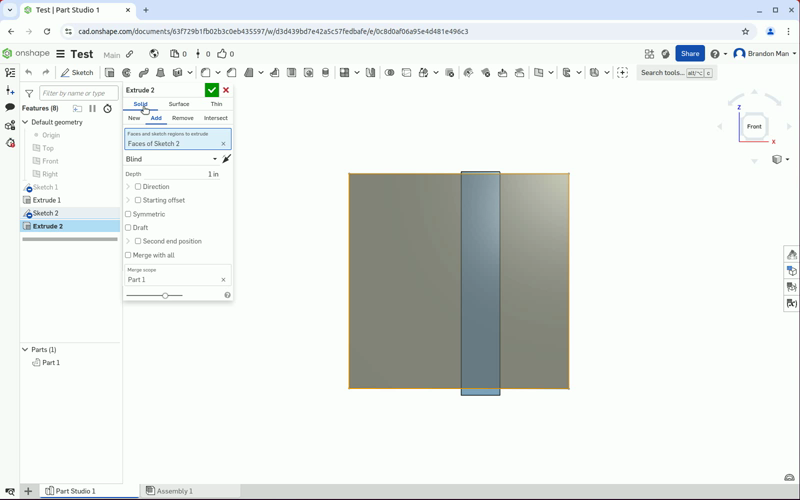
click(143, 106)
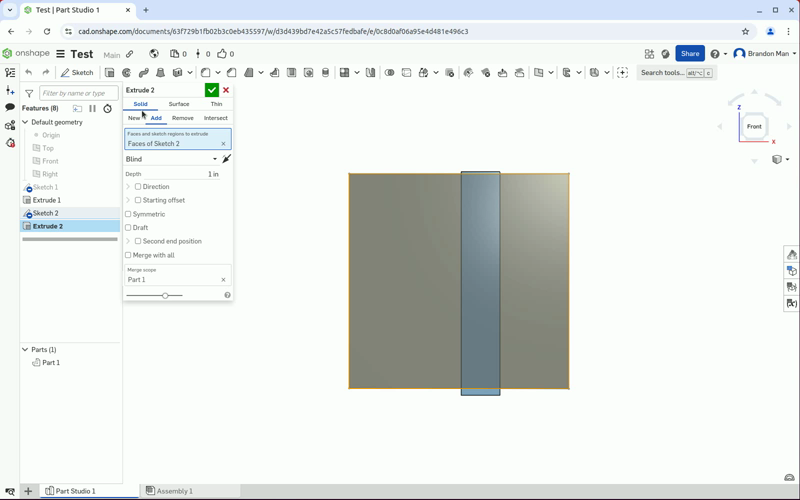
mouse_move(137, 120)
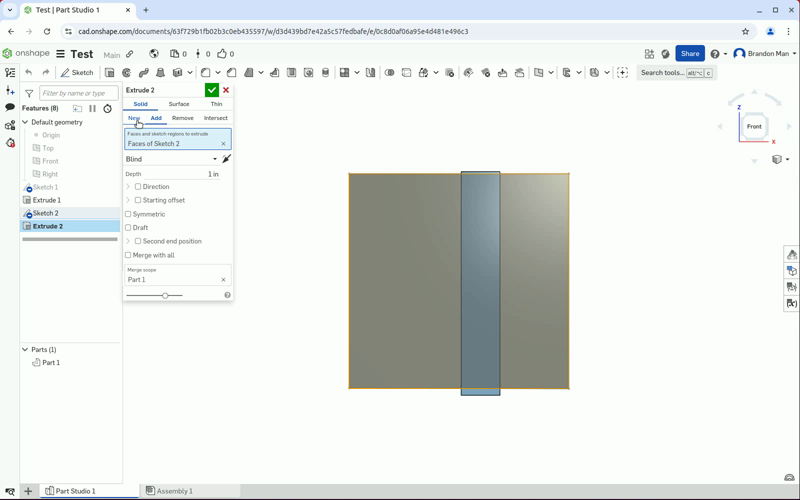
click(137, 120)
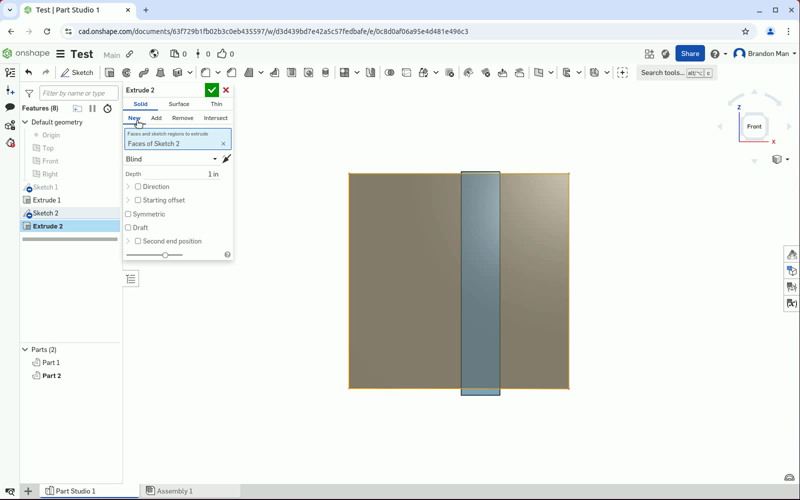
key(tab, 4)
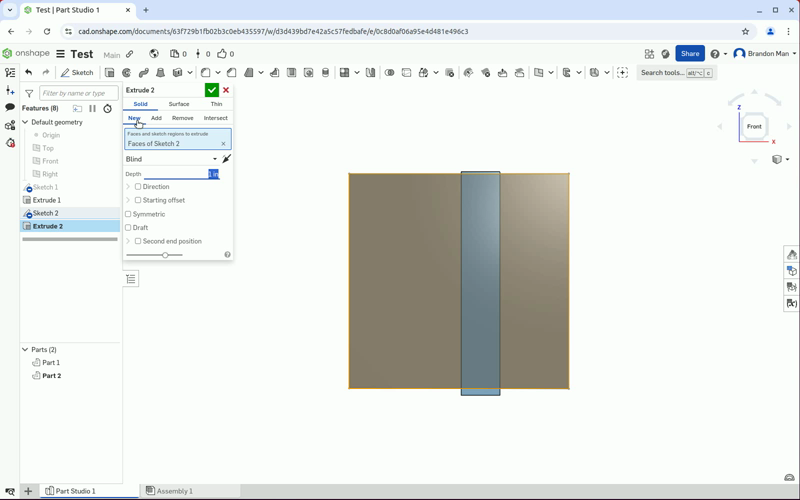
text(7.943)
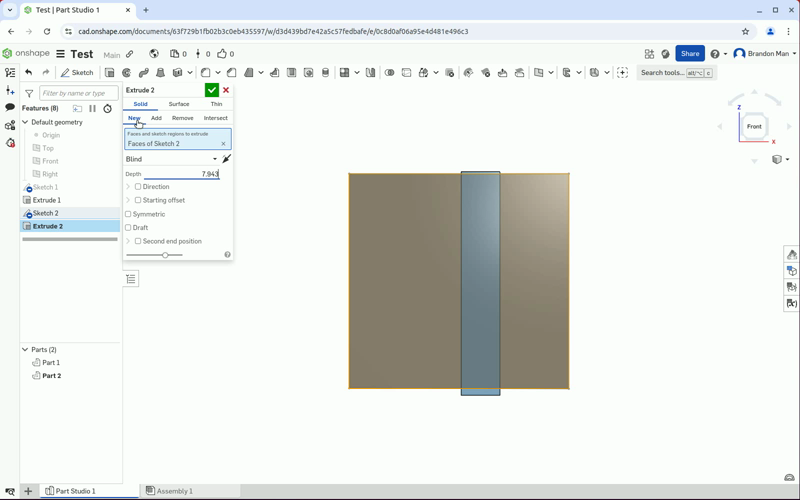
key(enter)
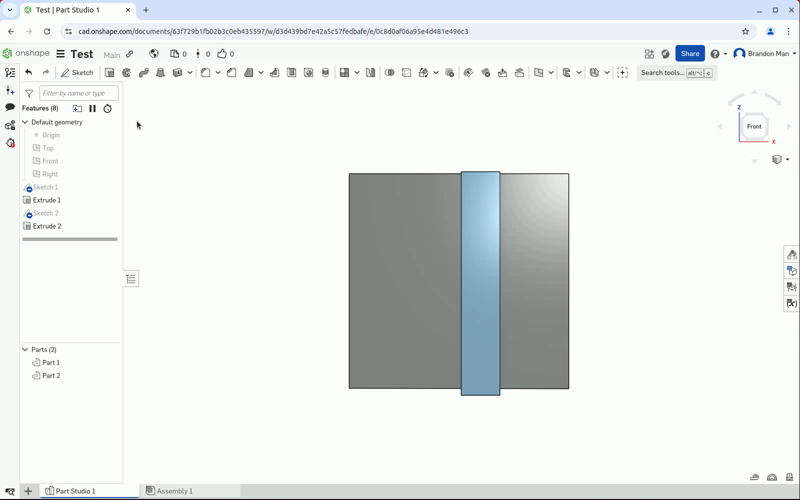
key(shift+h)
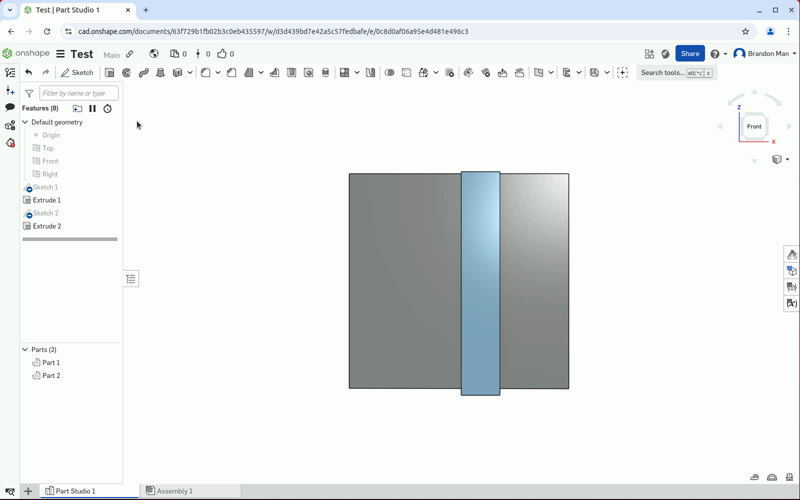
key(shift+h)
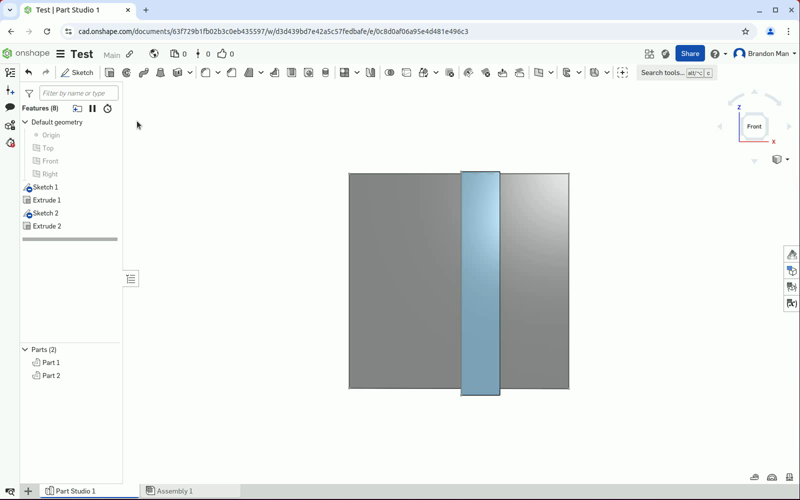
key(shift+7)
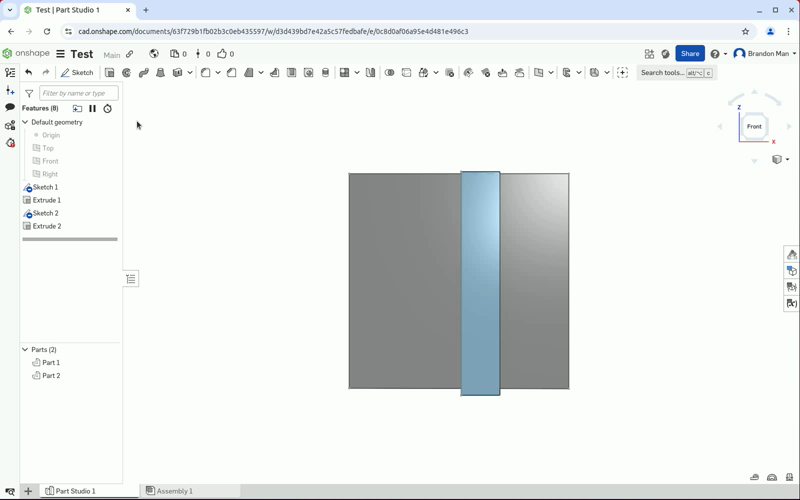
key(left, 2)
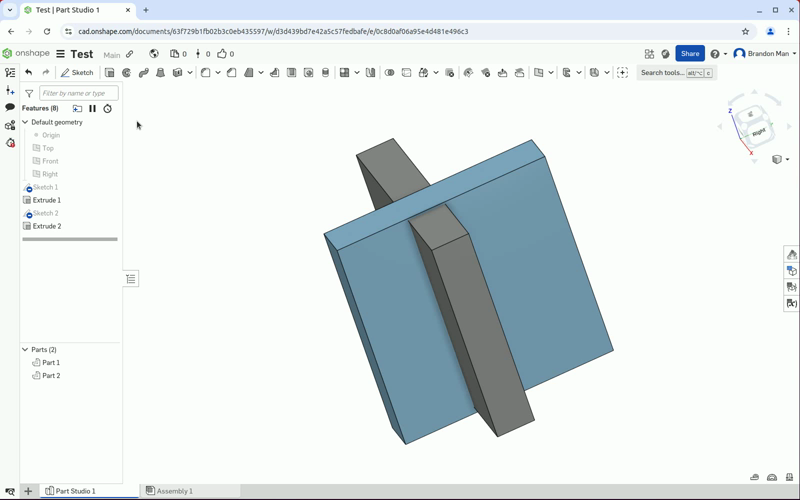
key(down, 2)
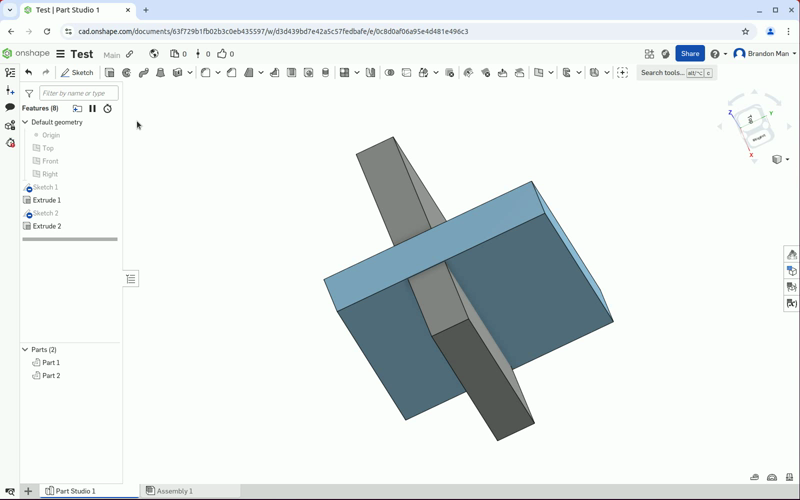
key(up, 2)
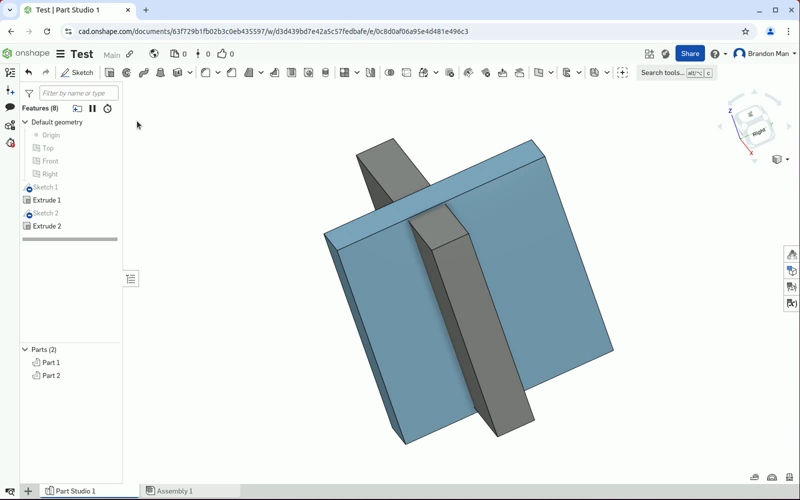
key(right, 2)
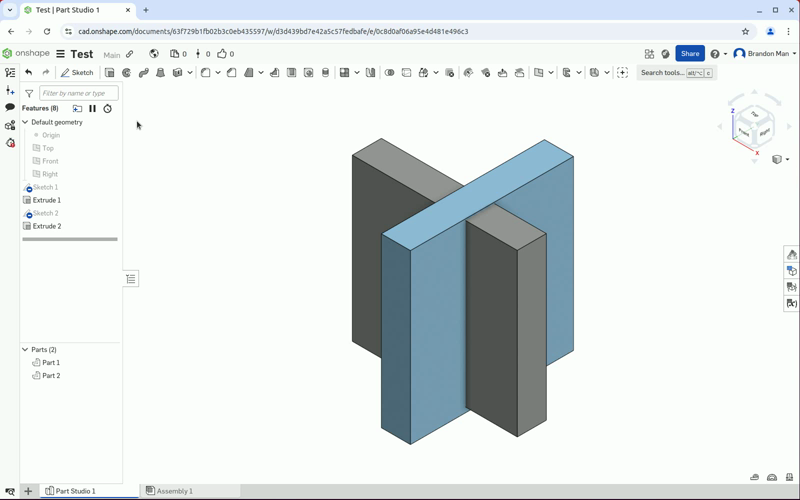
mouse_move(73, 189)
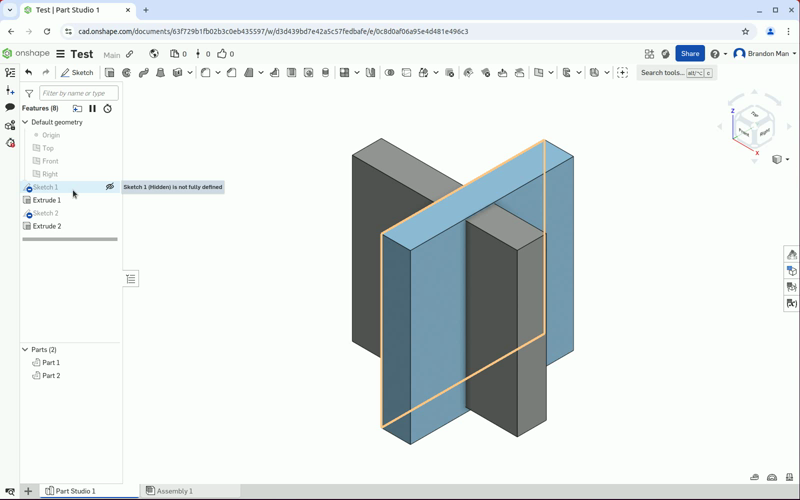
click(73, 189)